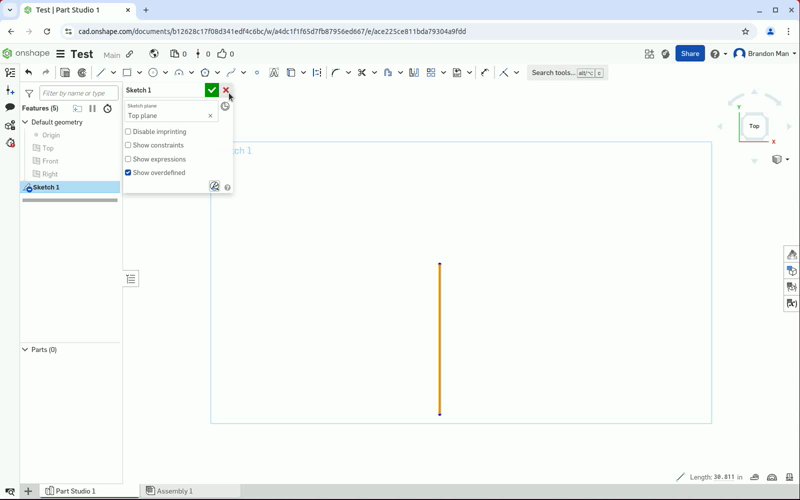
key(shift+h)
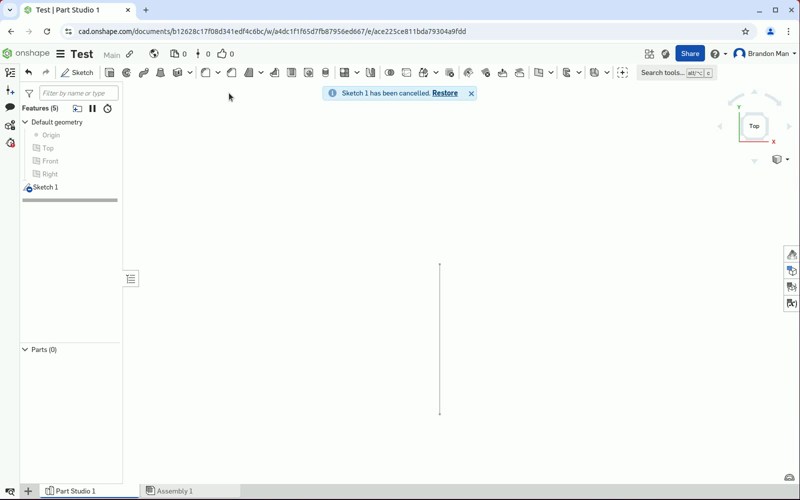
mouse_move(73, 352)
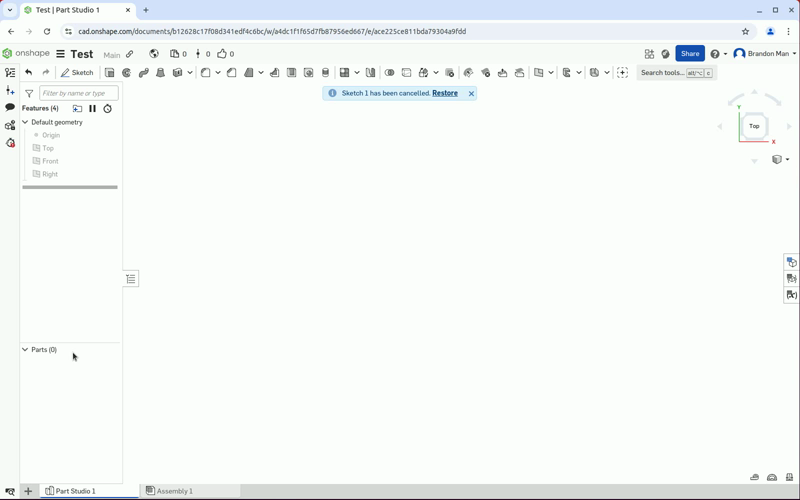
key(y)
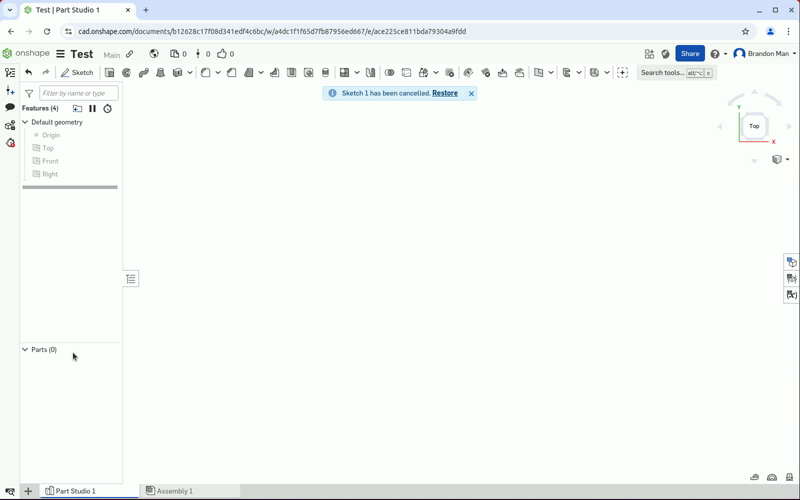
key(shift+p)
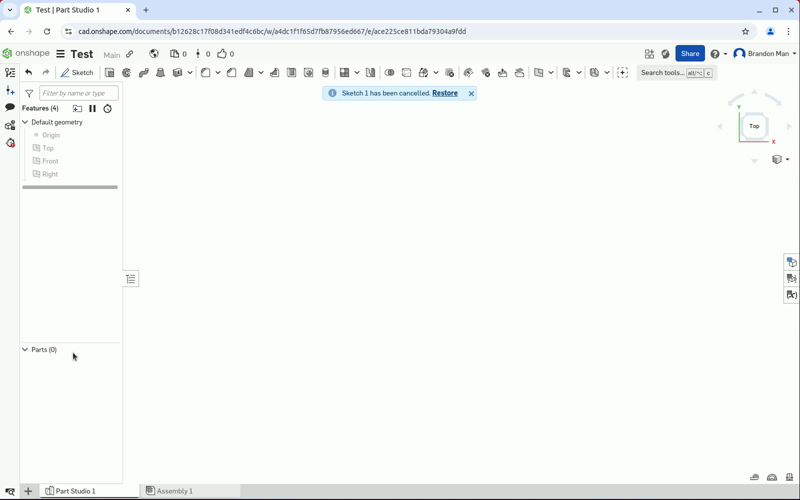
key(space)
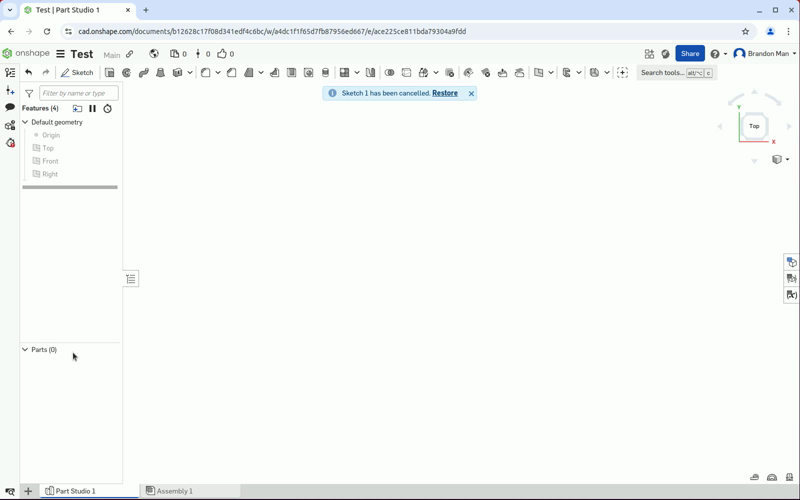
key_down(shift)
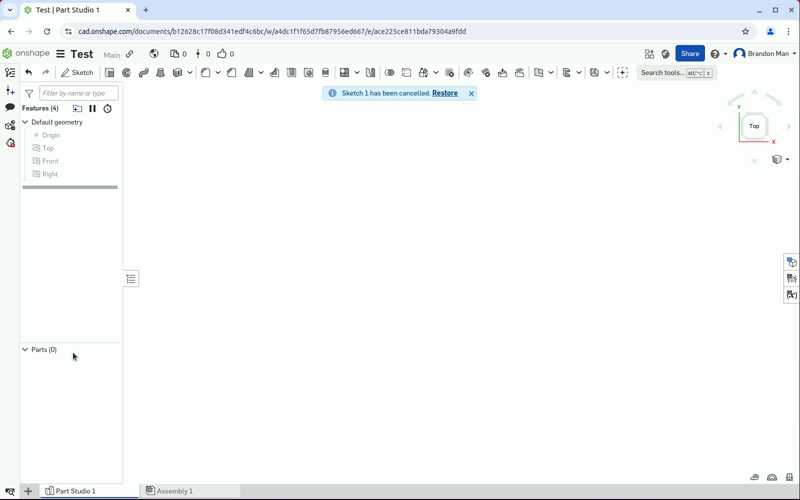
key(up)
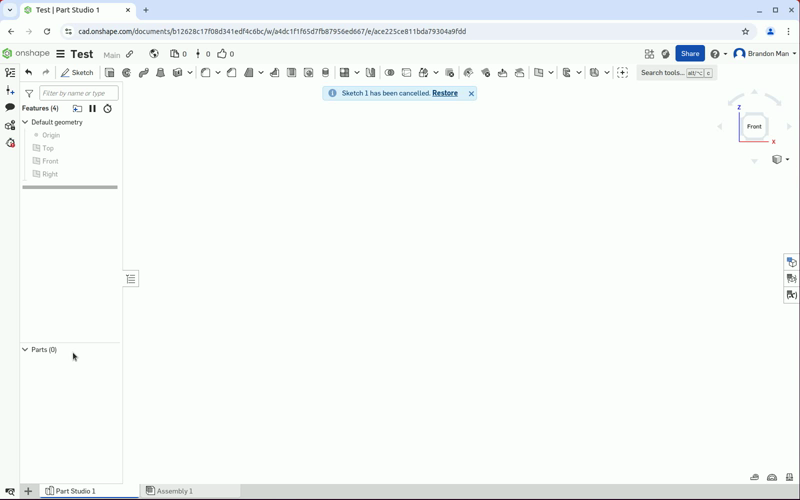
key_up(shift)
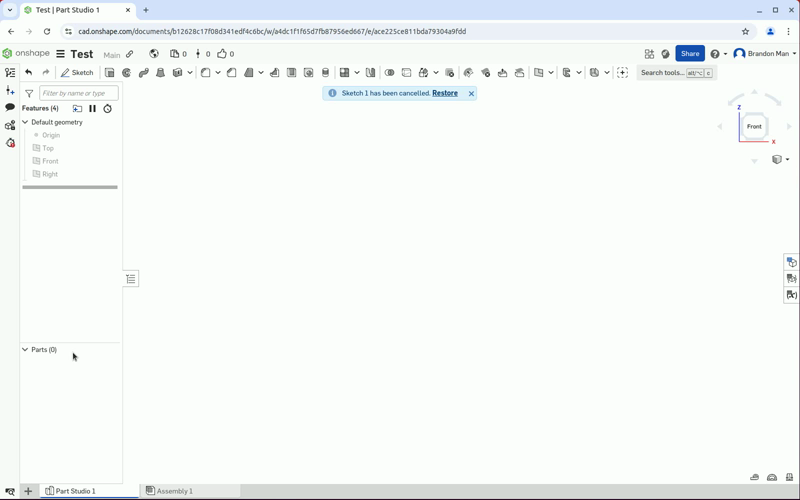
mouse_move(73, 352)
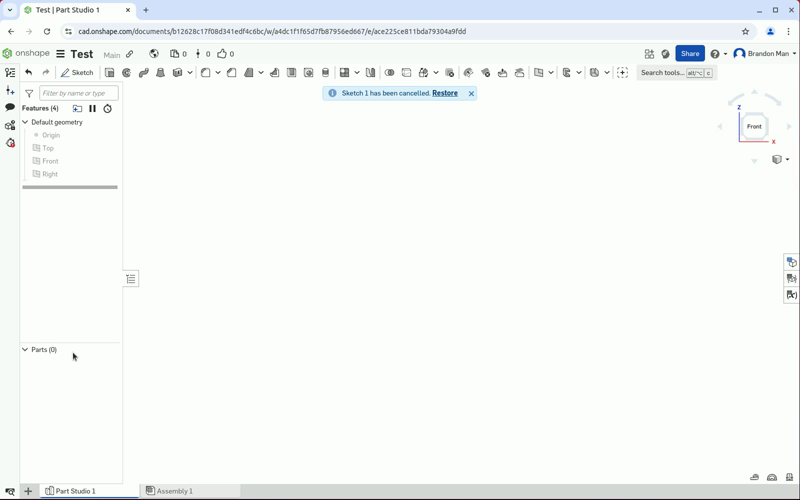
key(shift+y)
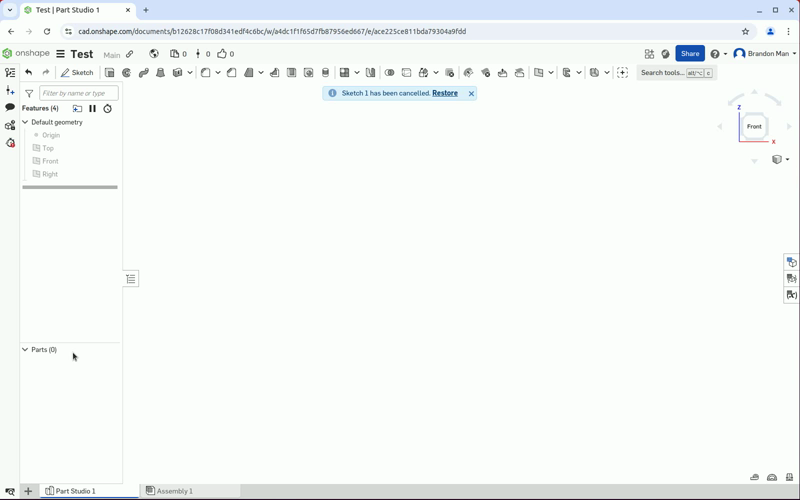
key(shift+s)
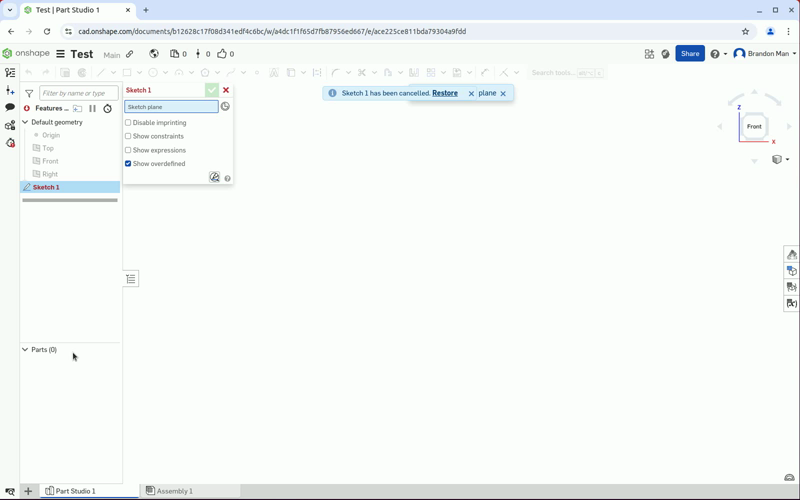
mouse_move(73, 163)
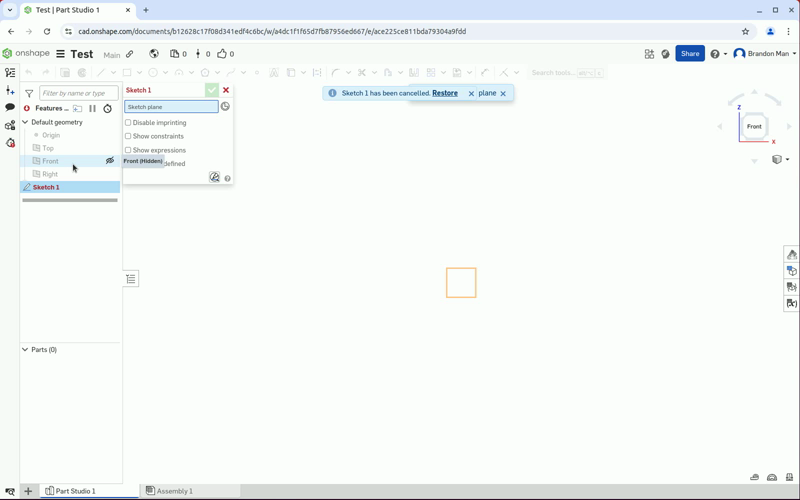
click(73, 163)
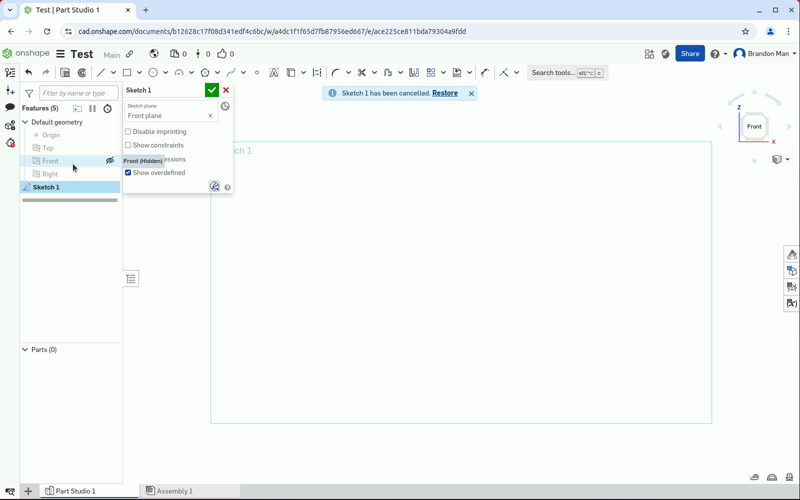
mouse_move(73, 352)
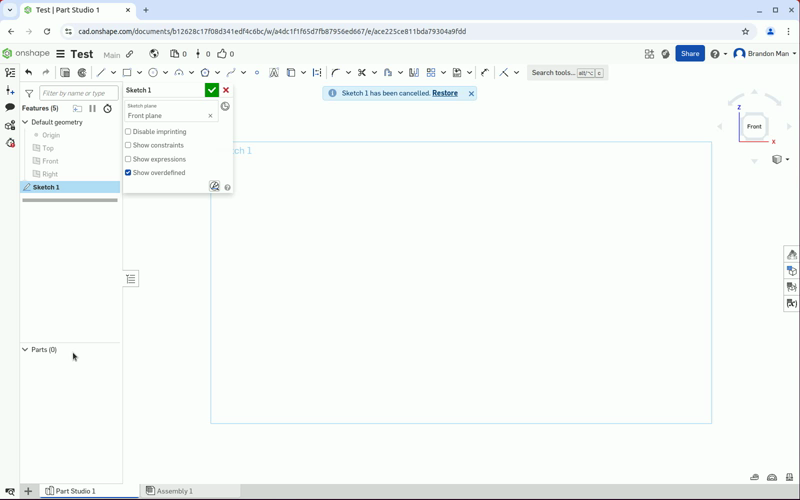
key(y)
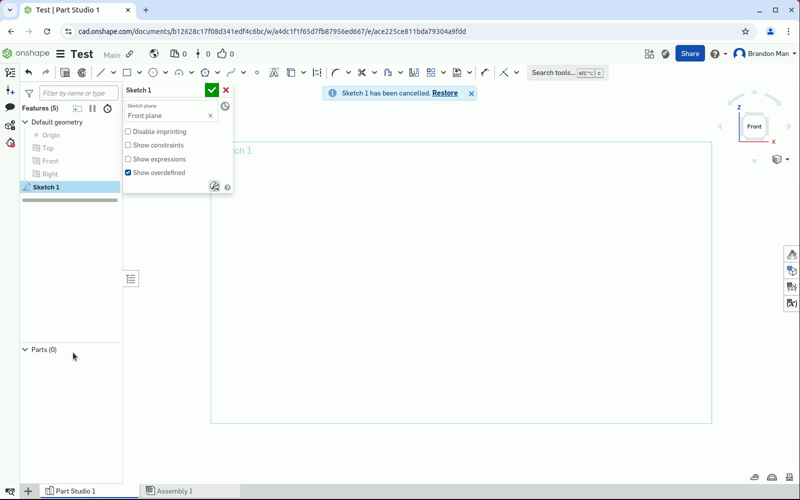
key(l)
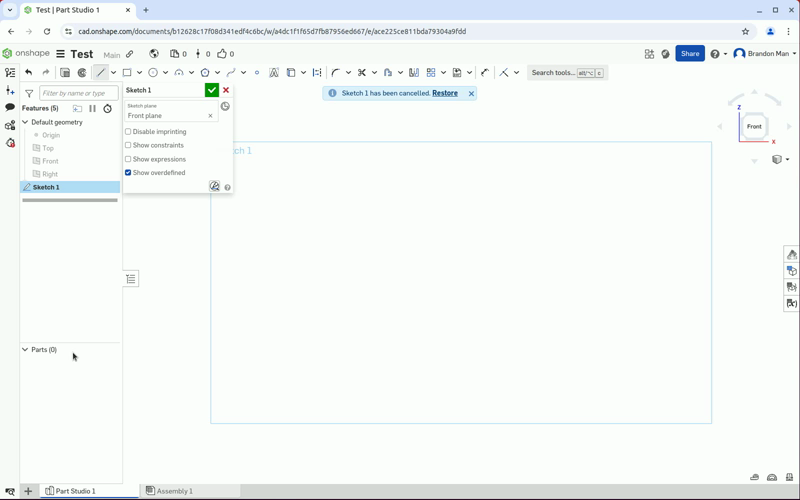
key_down(shift)
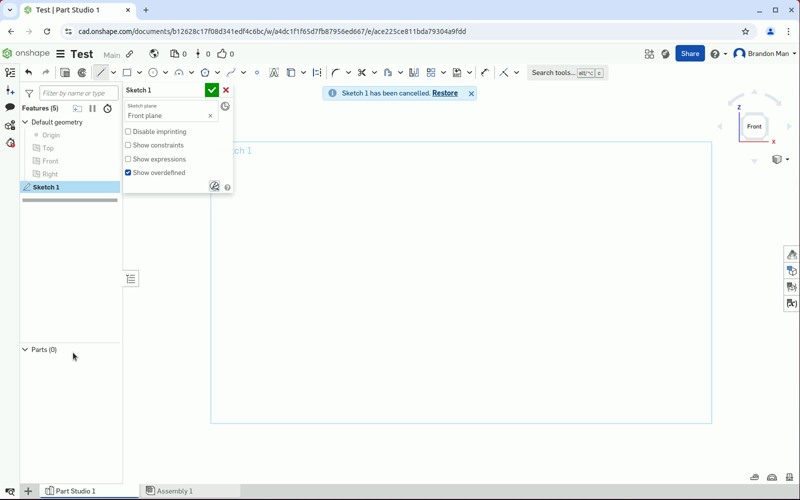
mouse_move(404, 335)
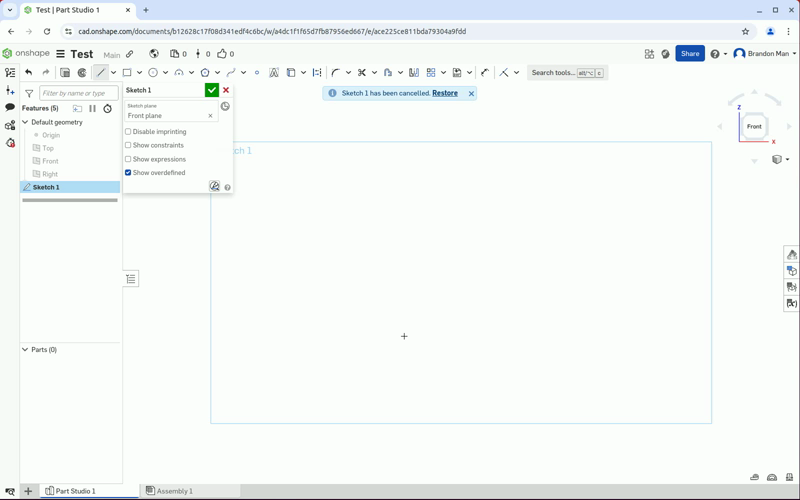
click(404, 335)
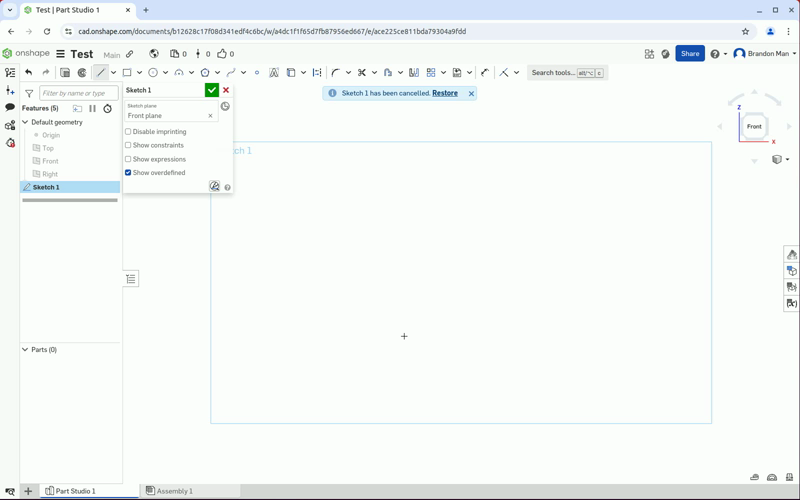
key_up(shift)
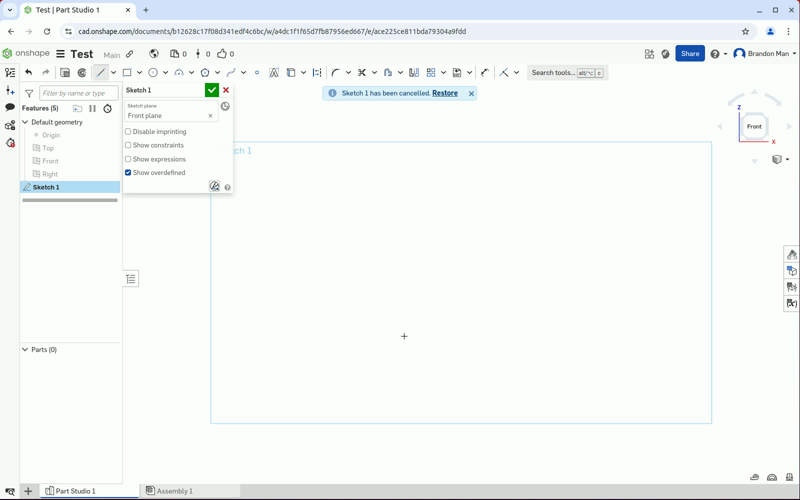
key_down(shift)
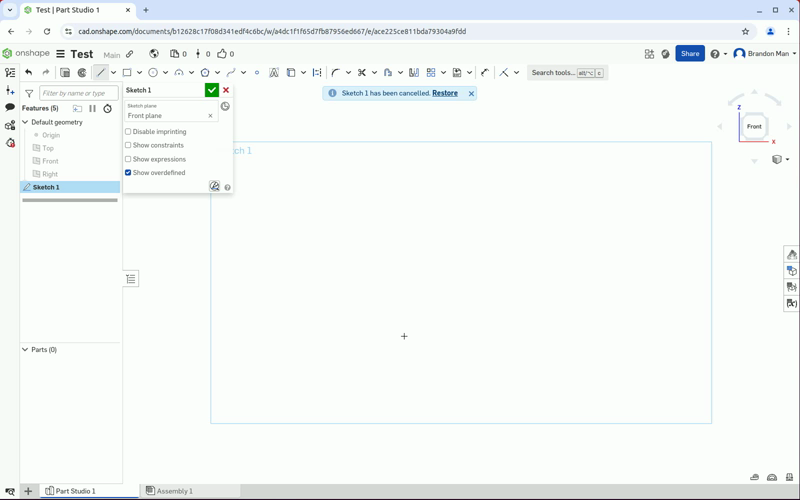
mouse_move(434, 335)
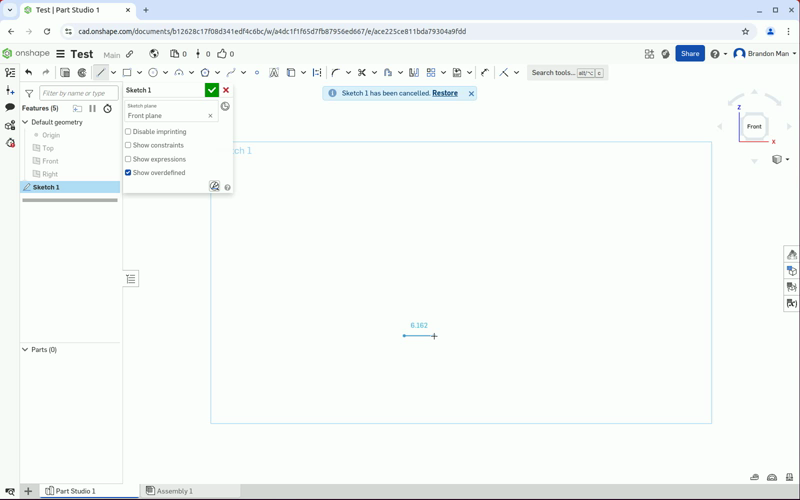
mouse_move(461, 335)
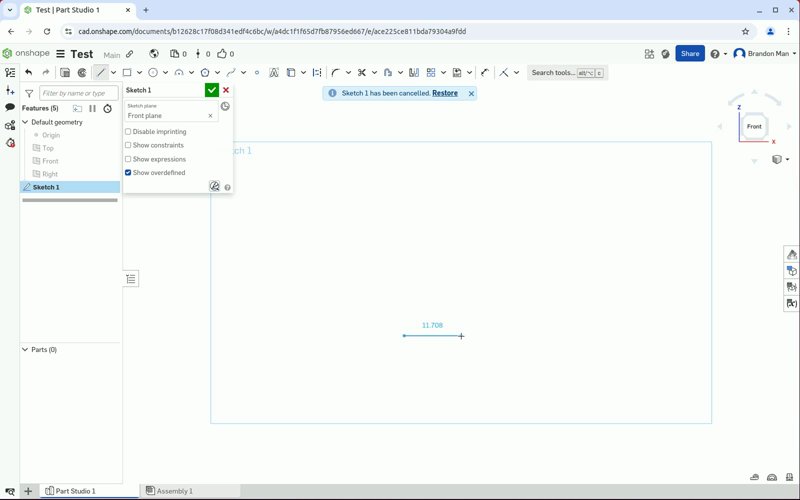
click(461, 335)
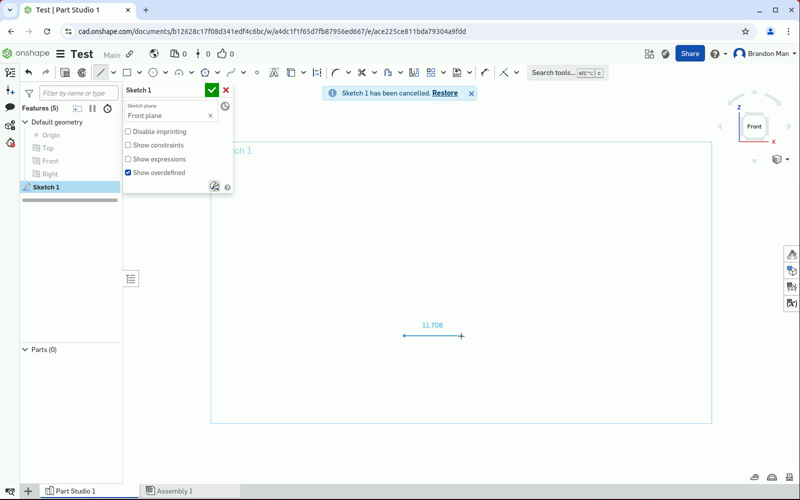
key_up(shift)
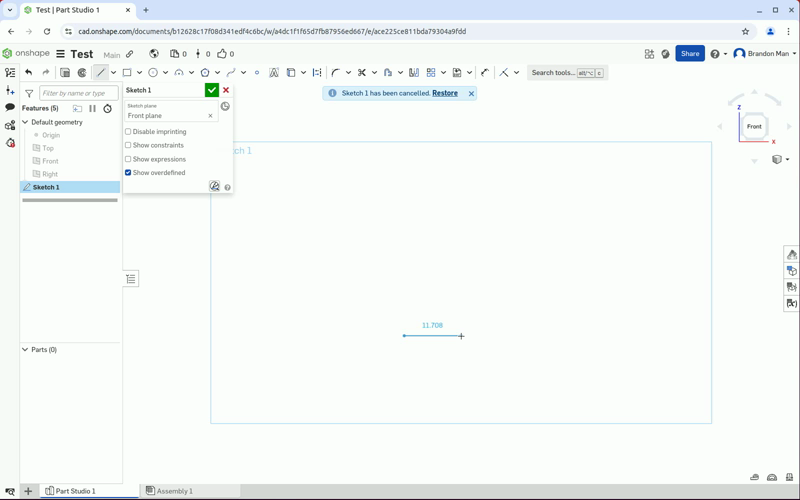
key_down(shift)
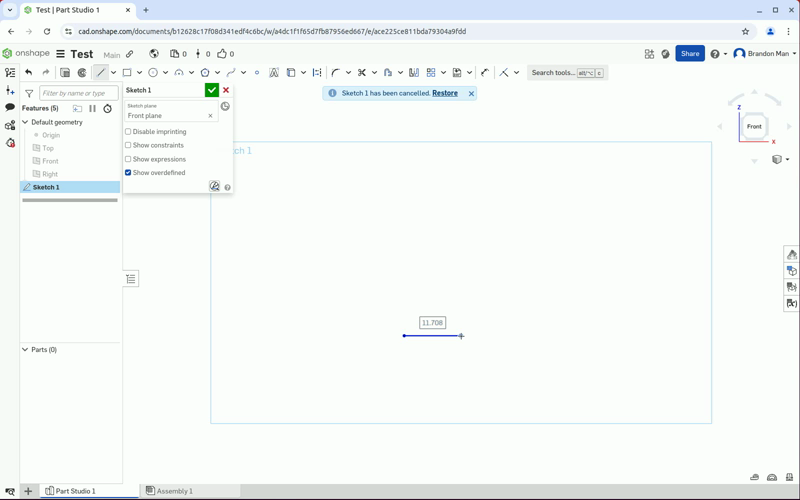
mouse_move(491, 335)
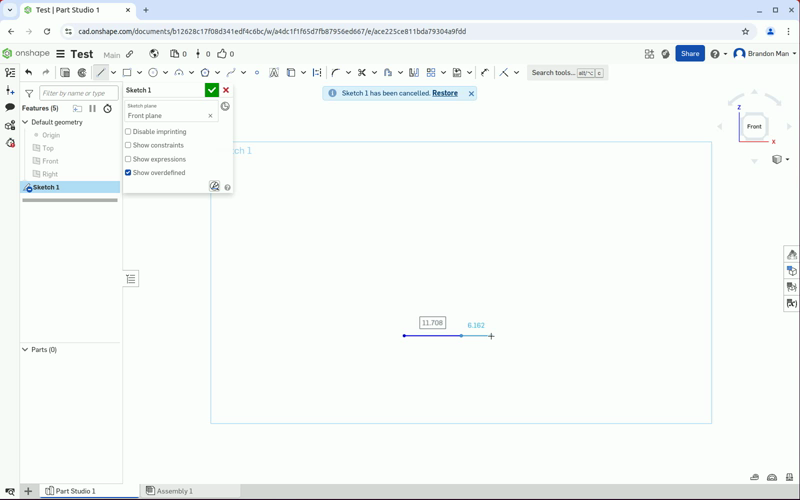
mouse_move(516, 335)
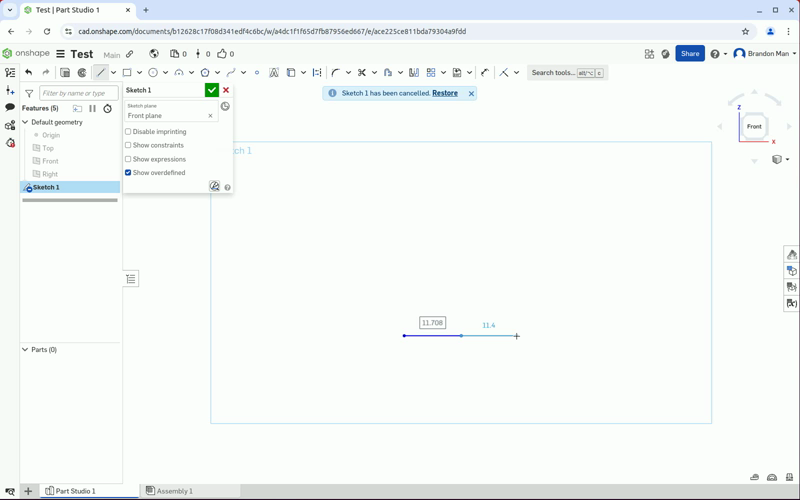
click(516, 335)
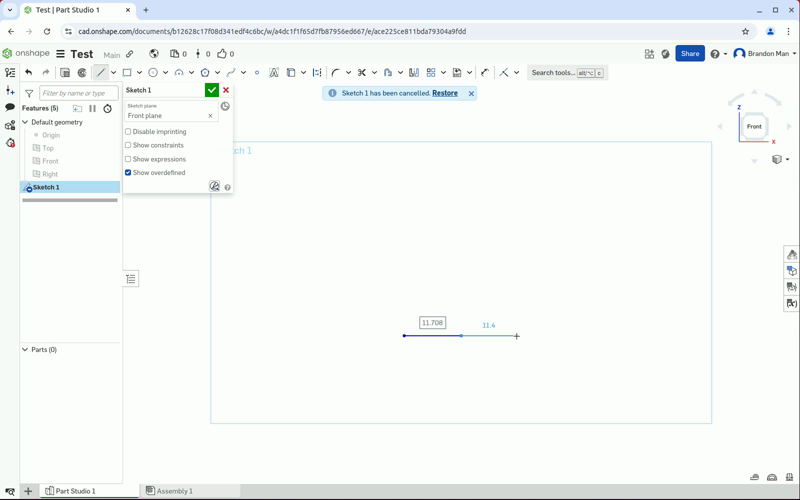
key_up(shift)
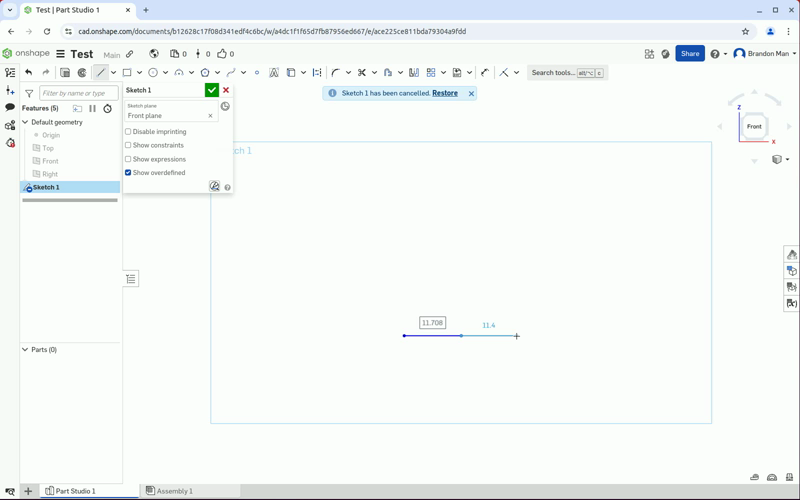
key_down(shift)
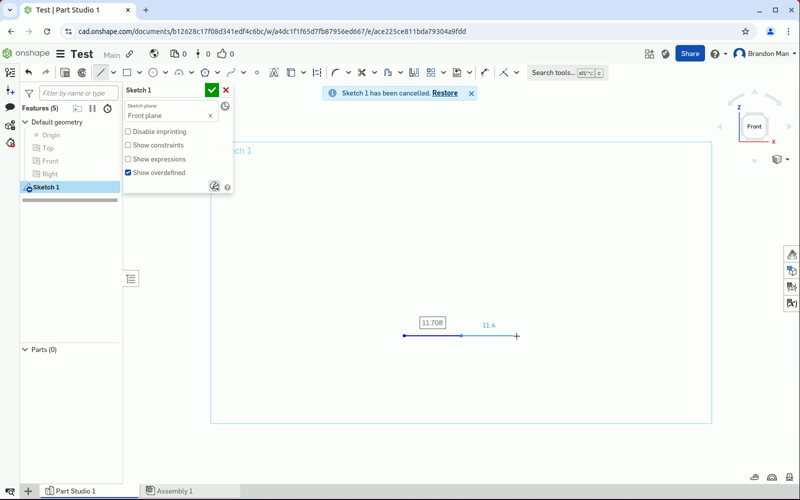
mouse_move(546, 335)
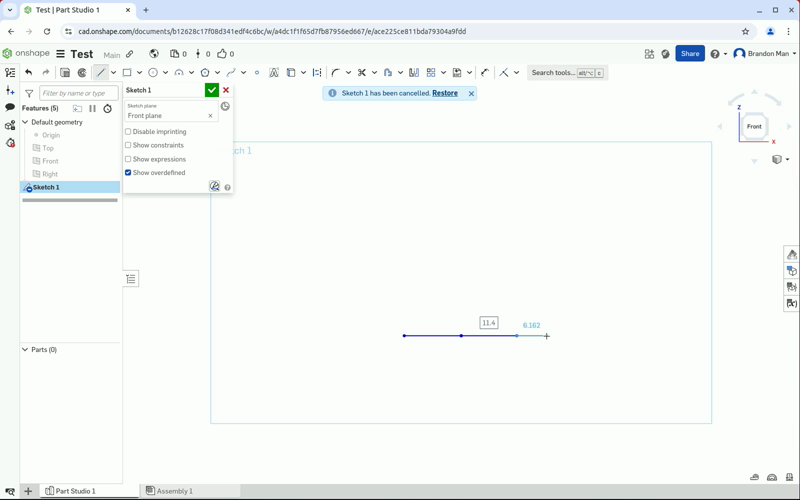
mouse_move(496, 283)
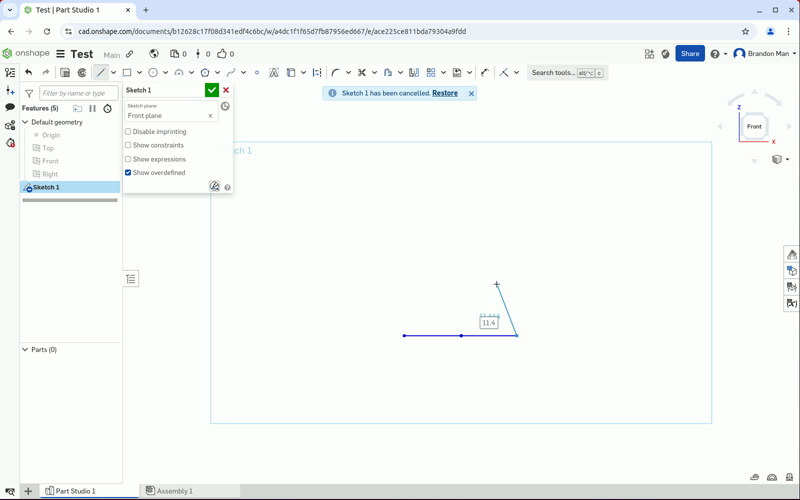
click(496, 283)
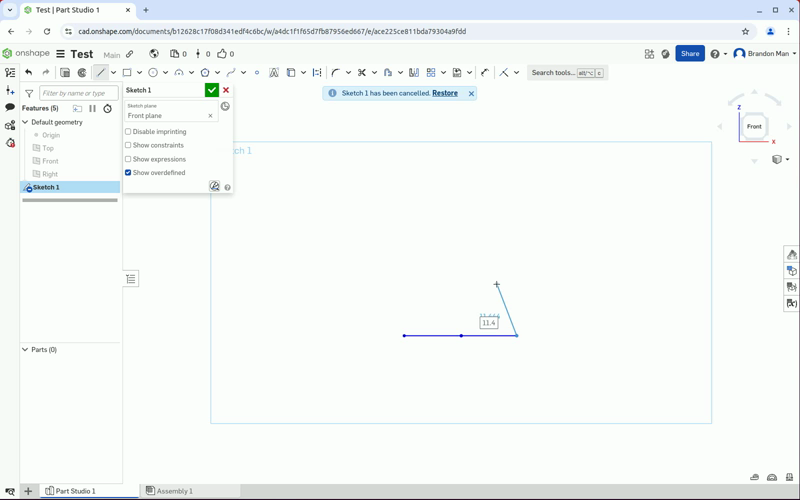
key_up(shift)
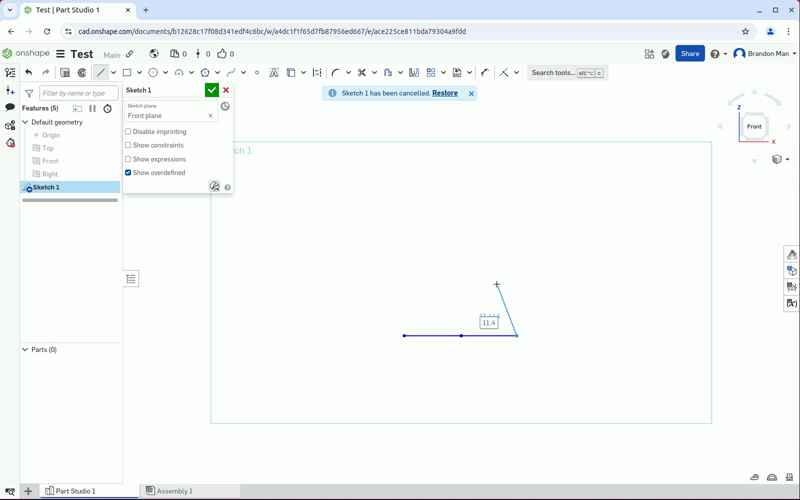
key_down(shift)
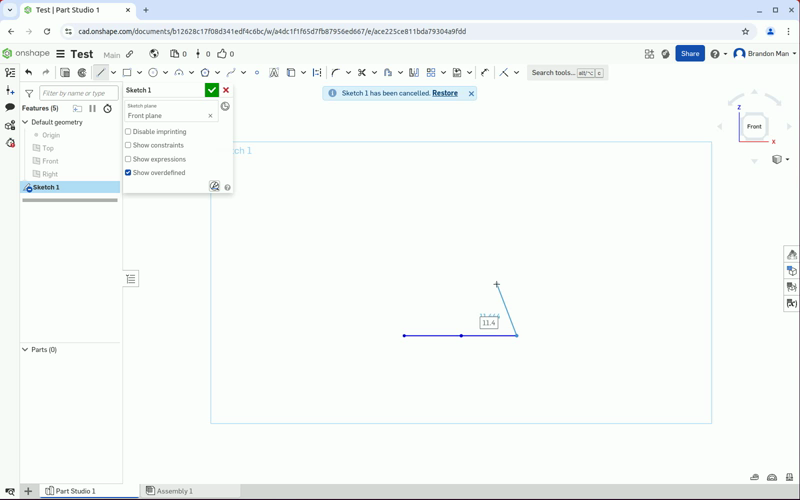
mouse_move(526, 283)
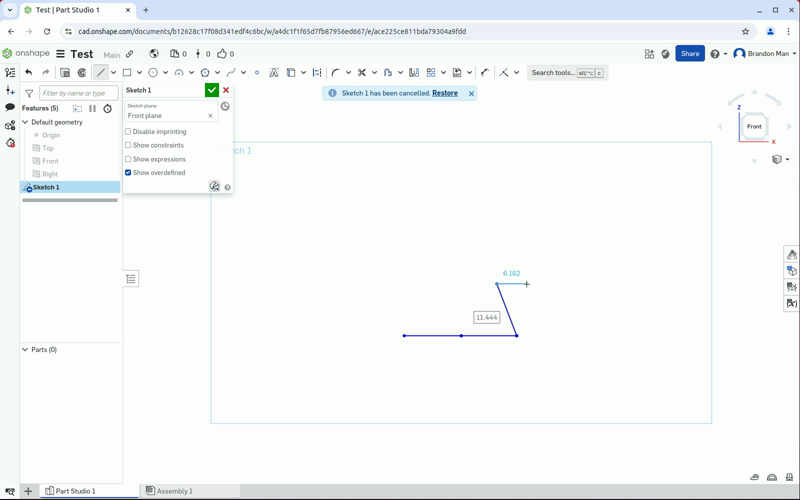
mouse_move(461, 283)
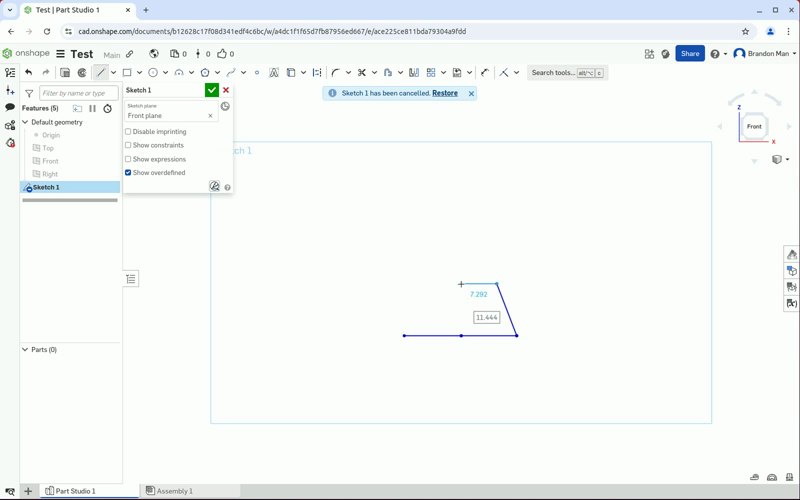
click(461, 283)
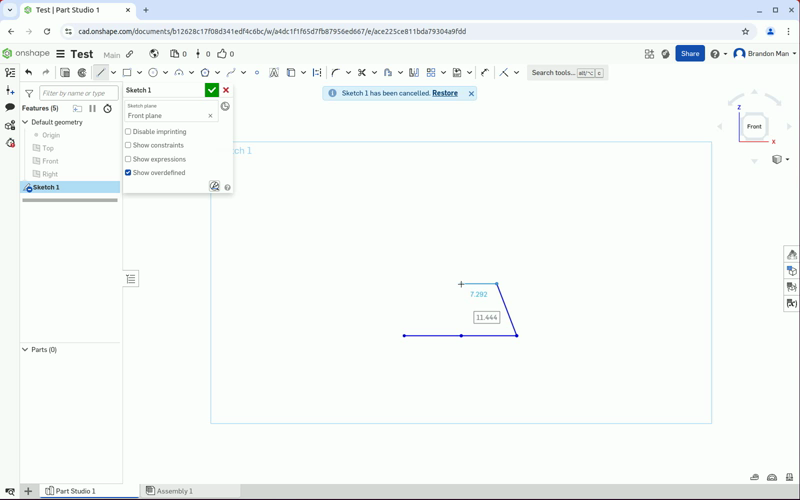
key_up(shift)
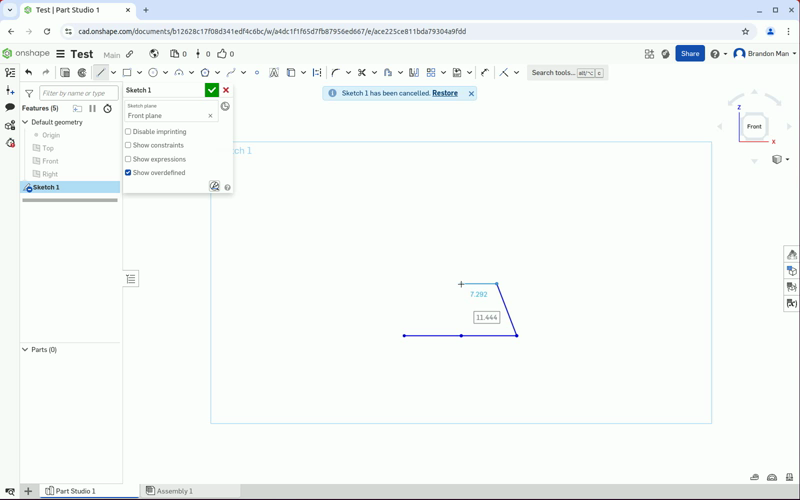
key_down(shift)
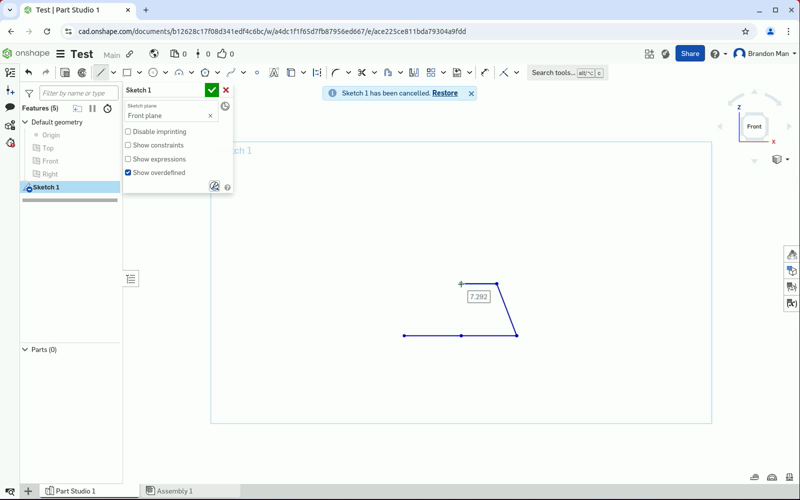
mouse_move(491, 283)
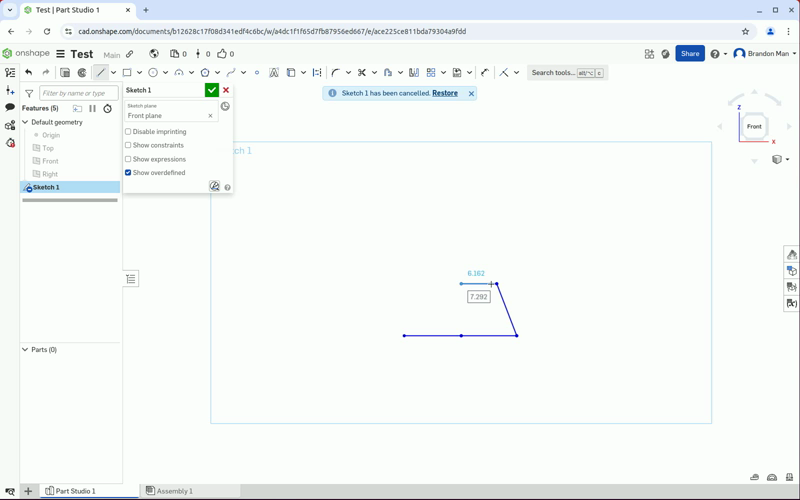
mouse_move(424, 283)
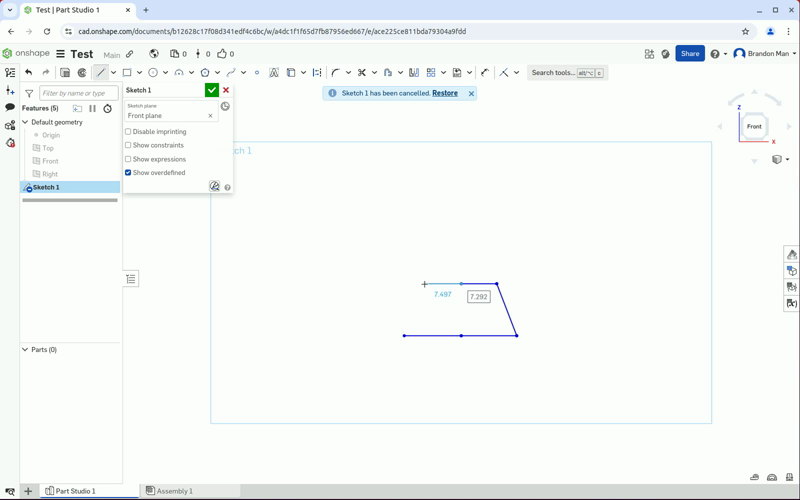
click(424, 283)
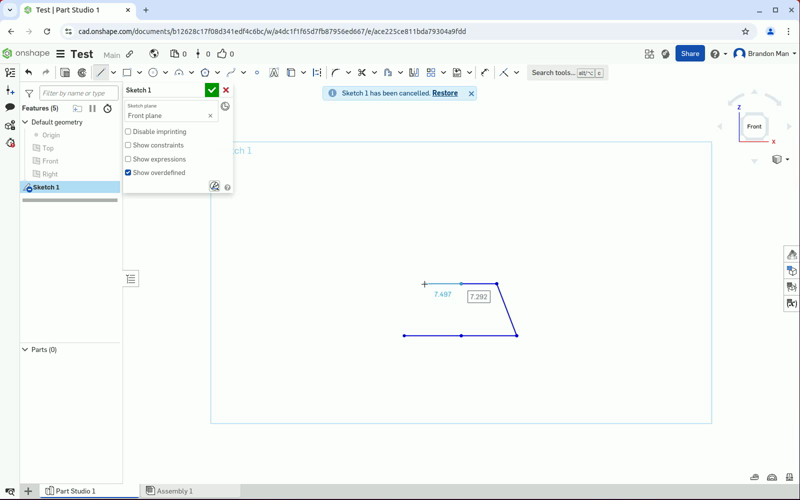
key_up(shift)
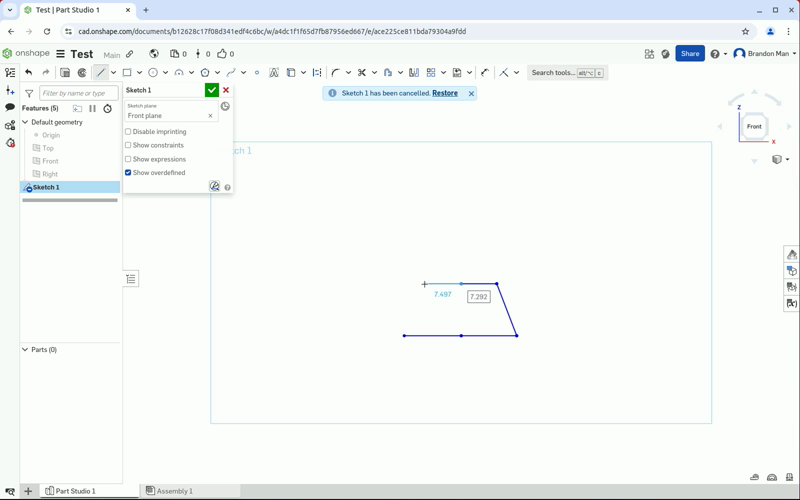
mouse_move(454, 283)
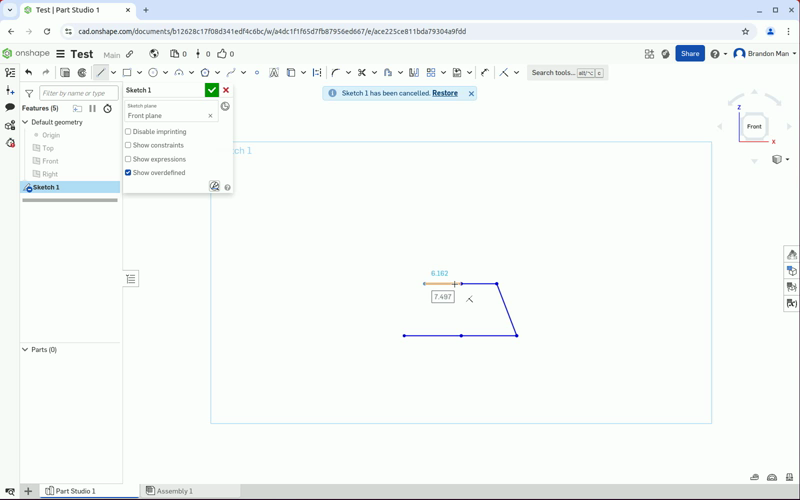
key_down(shift)
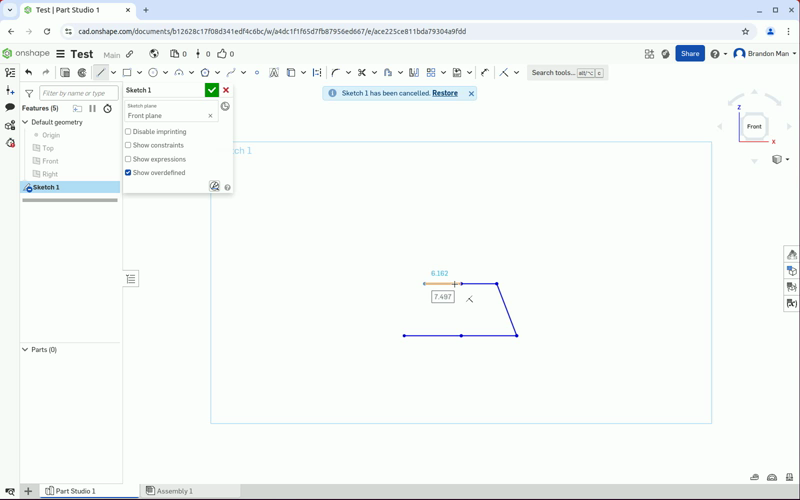
mouse_move(404, 335)
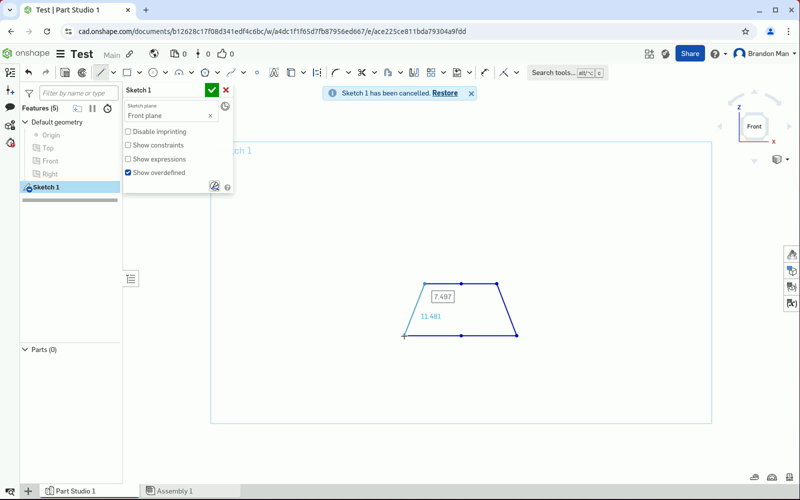
key_up(shift)
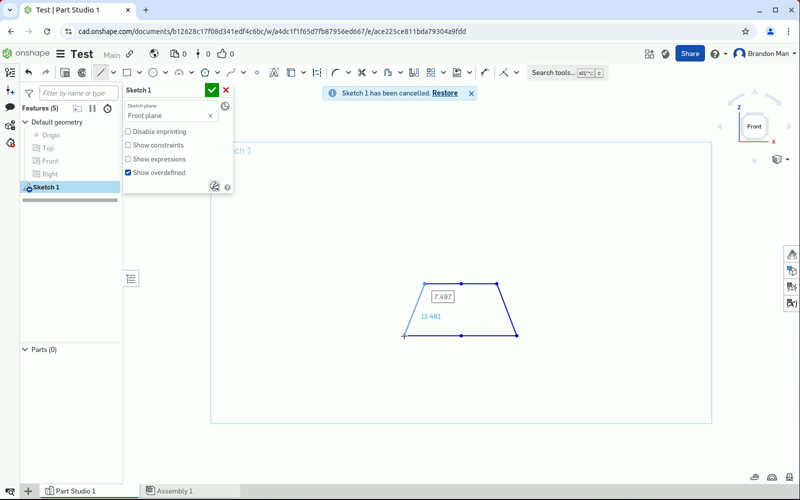
click(404, 335)
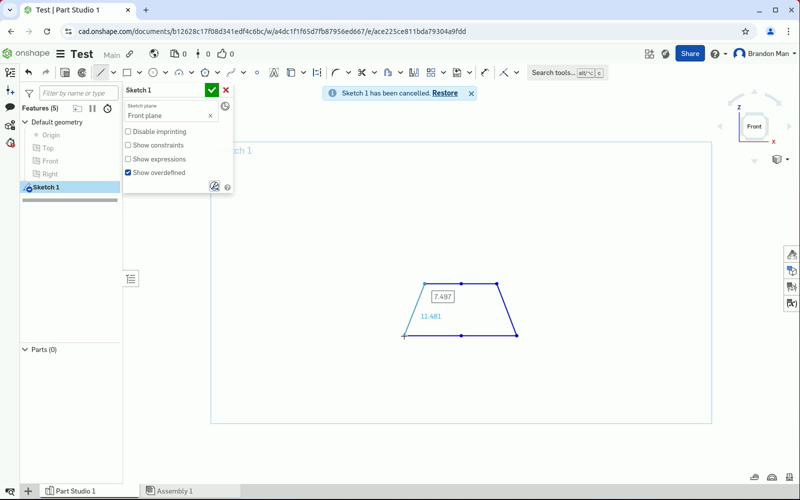
key(esc)
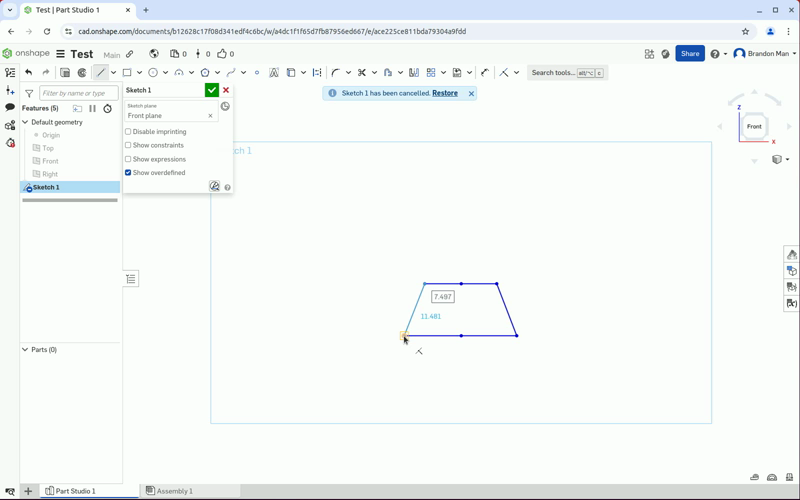
mouse_move(455, 319)
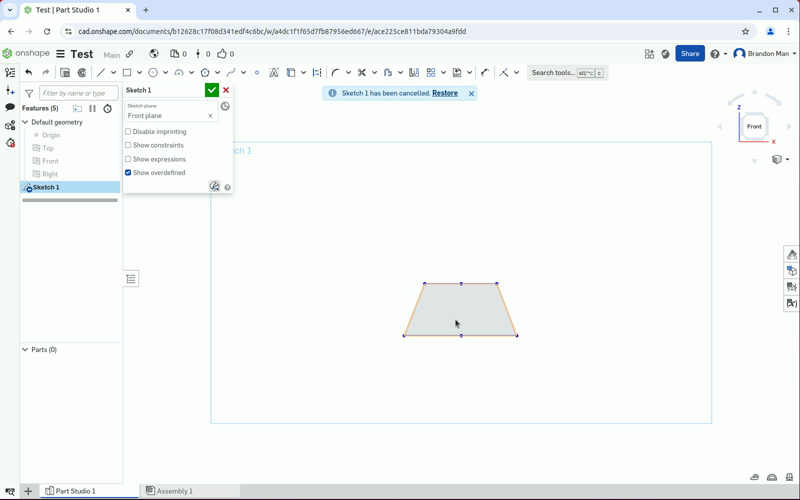
click(455, 319)
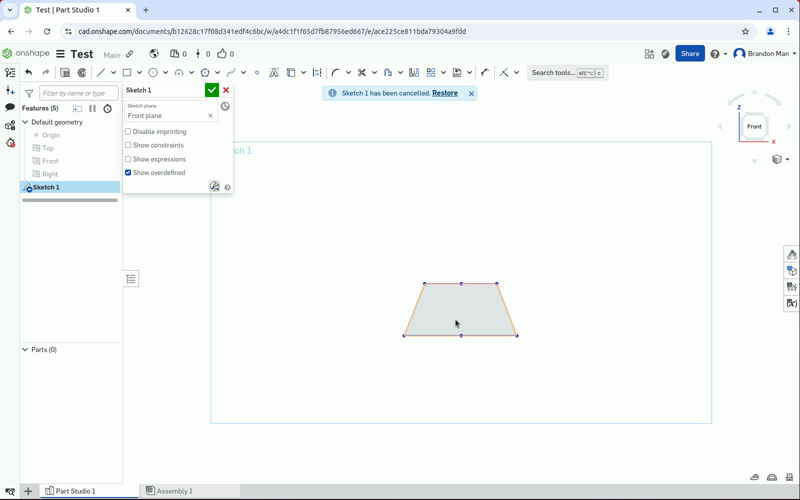
mouse_move(73, 352)
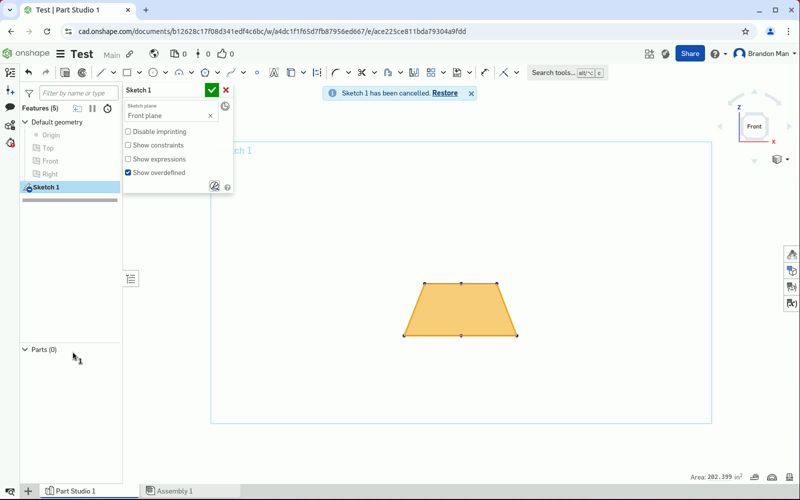
key(shift+y)
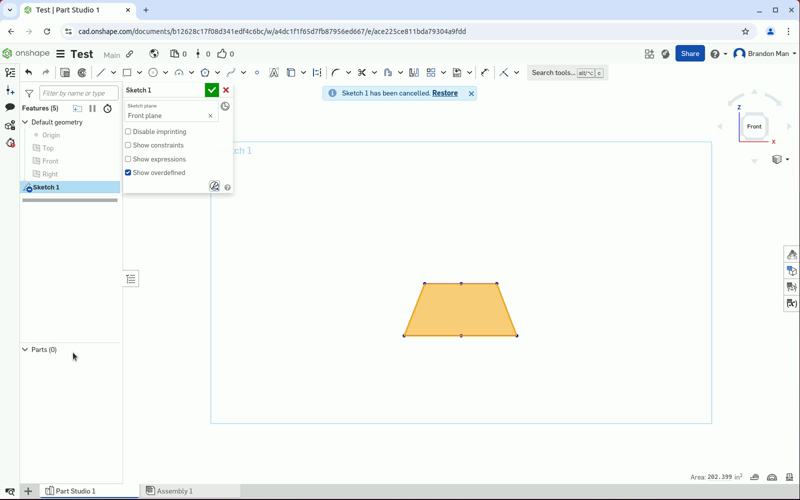
key(shift+e)
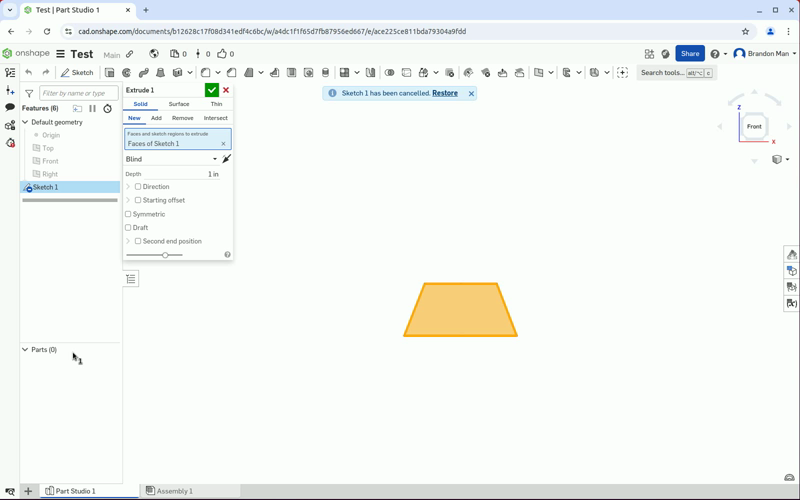
mouse_move(143, 106)
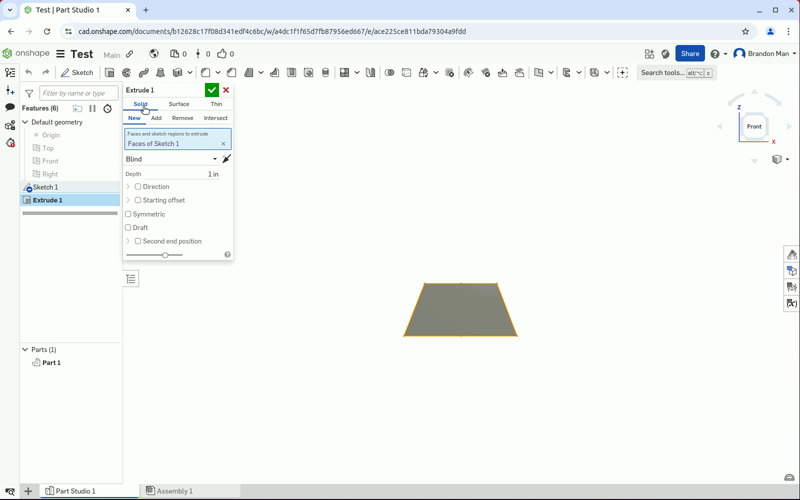
click(143, 106)
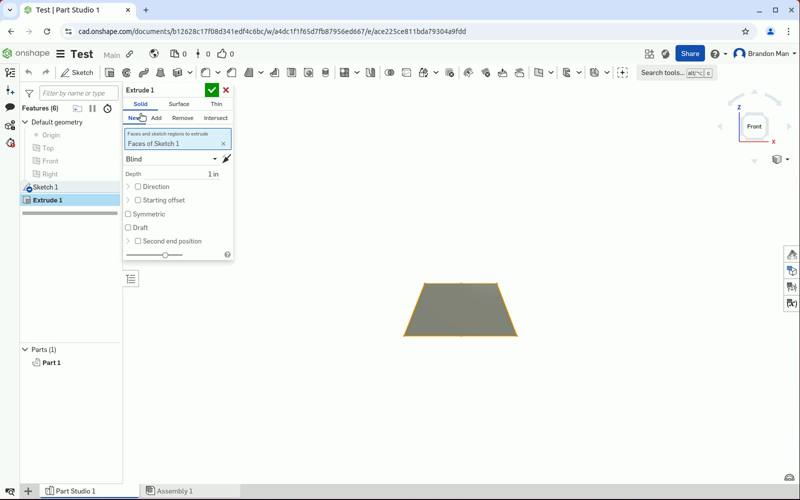
mouse_move(137, 120)
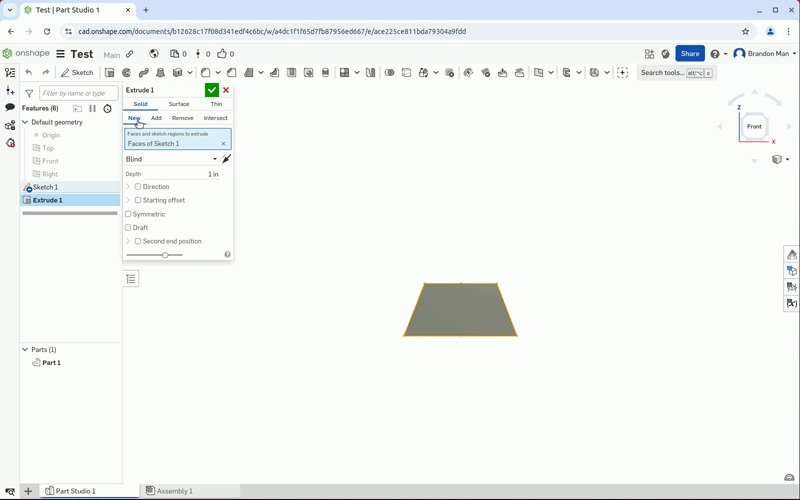
click(137, 120)
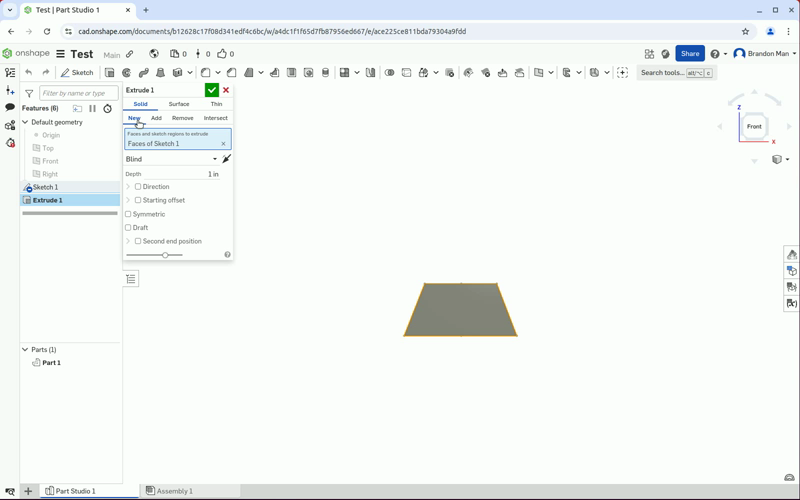
key(tab, 4)
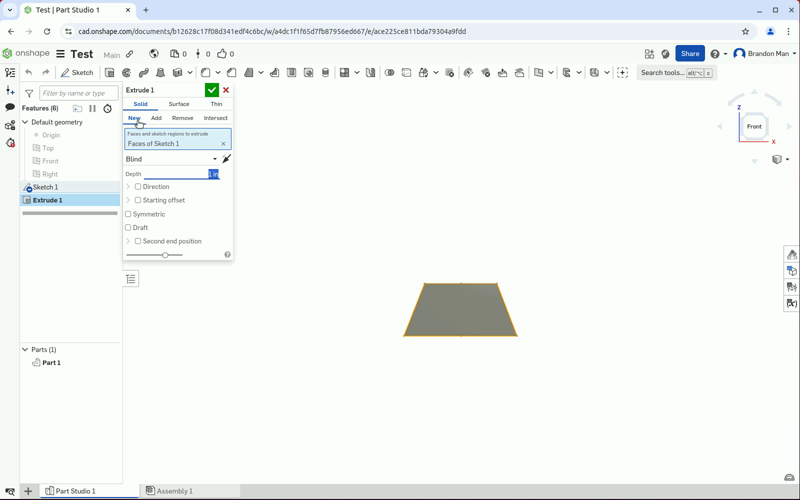
text(23.108)
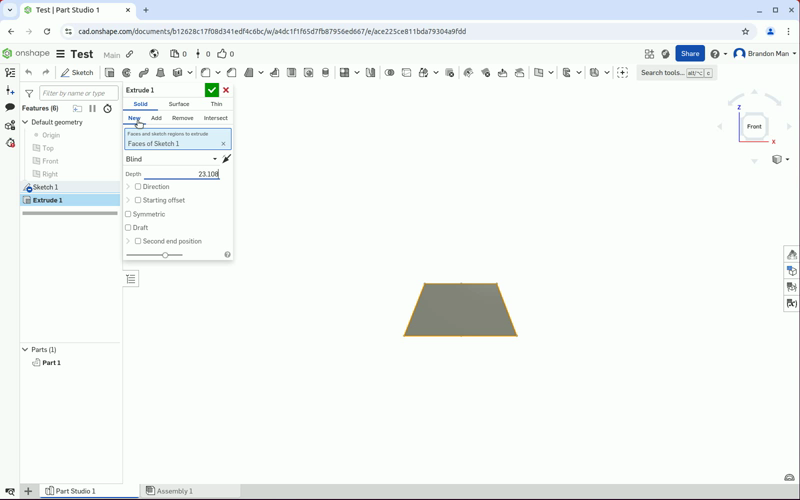
key(enter)
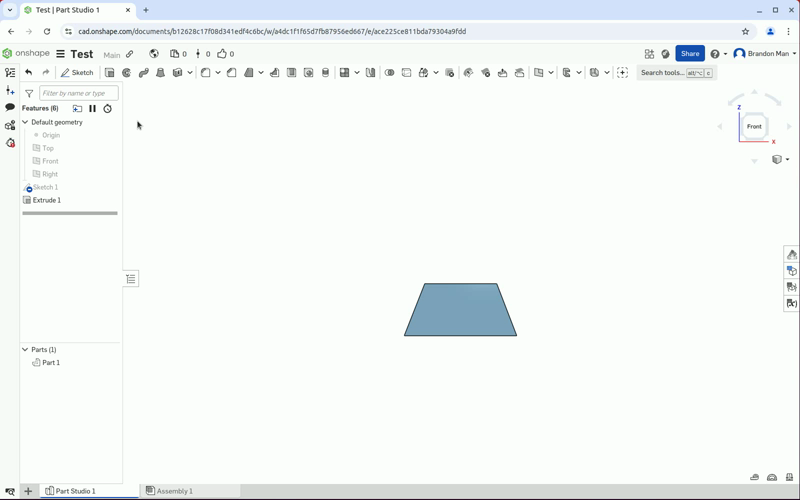
key(shift+h)
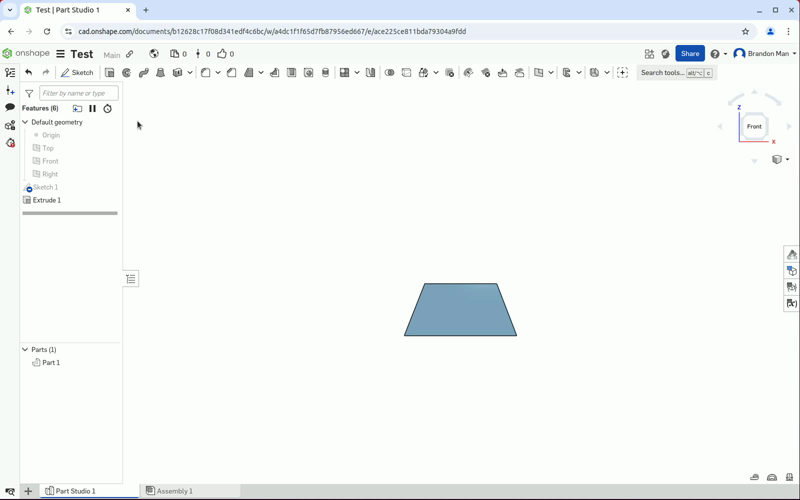
key(shift+h)
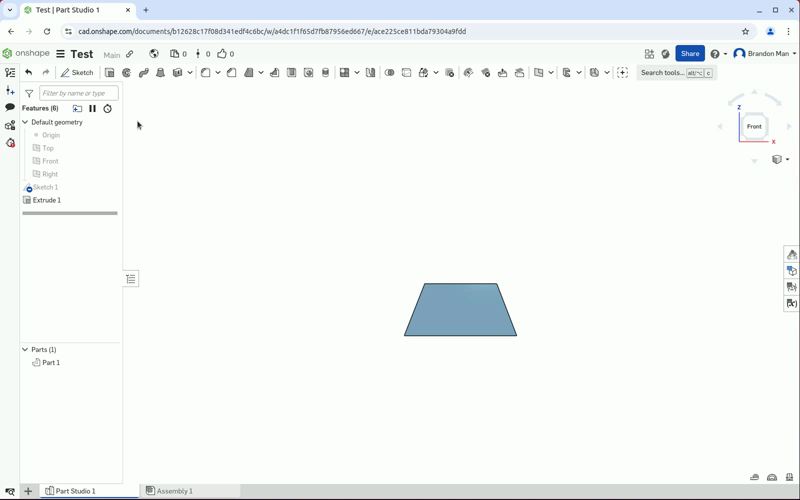
mouse_move(73, 189)
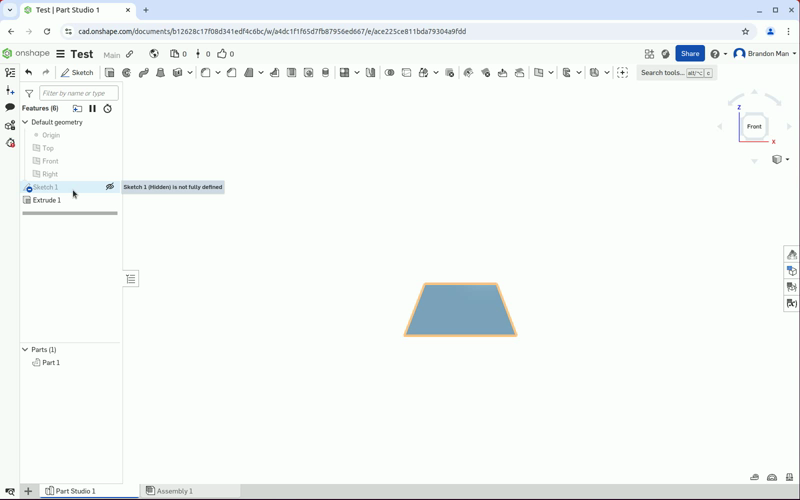
click(73, 189)
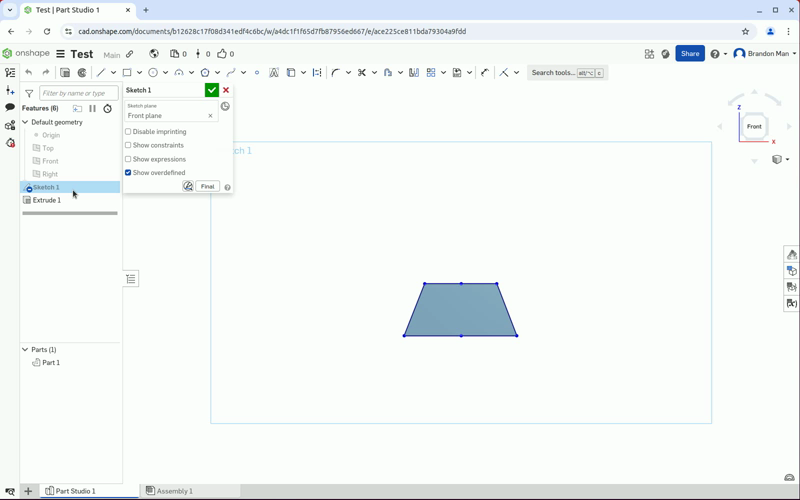
mouse_move(229, 92)
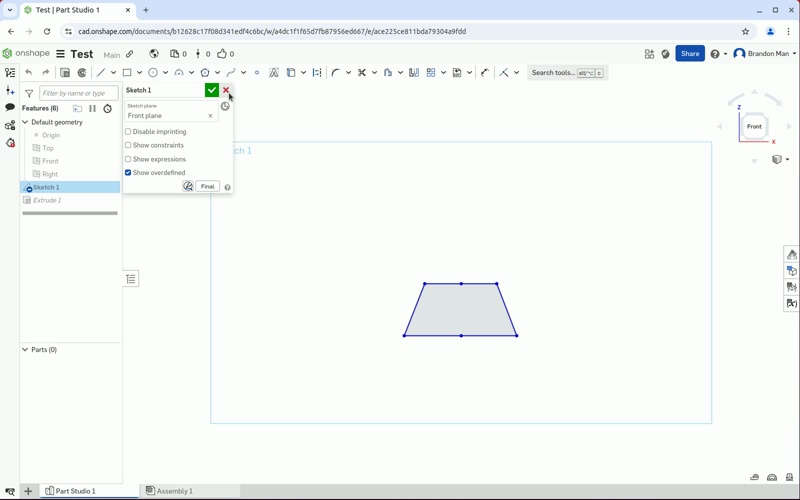
click(229, 92)
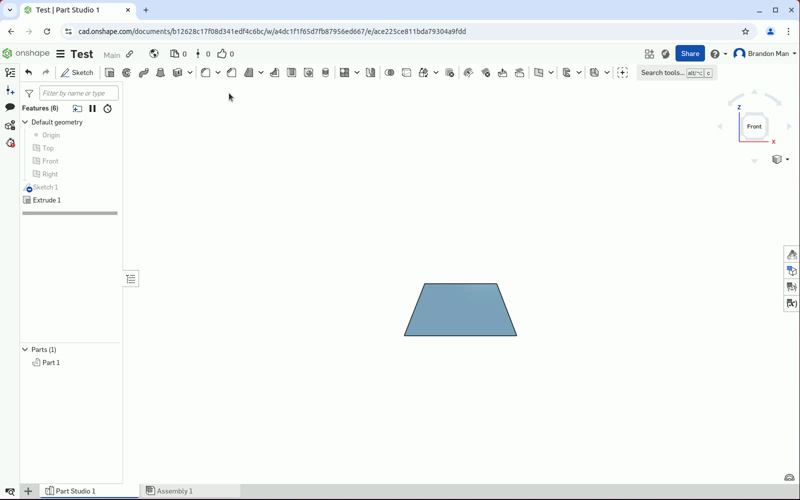
mouse_move(73, 352)
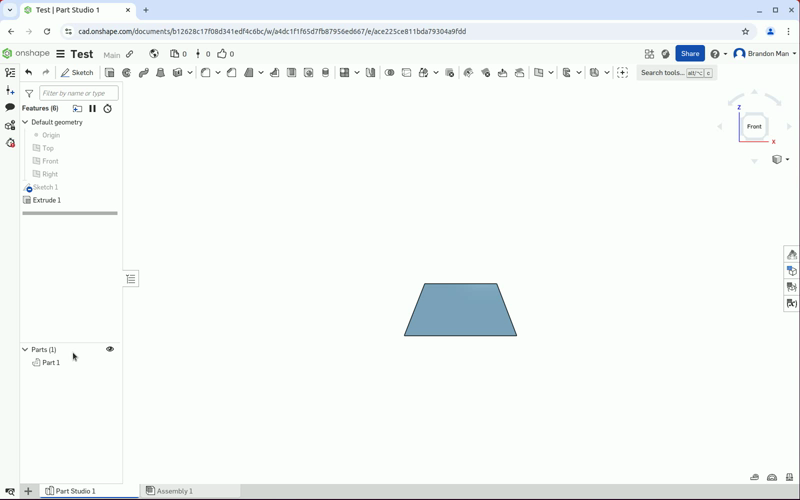
key(y)
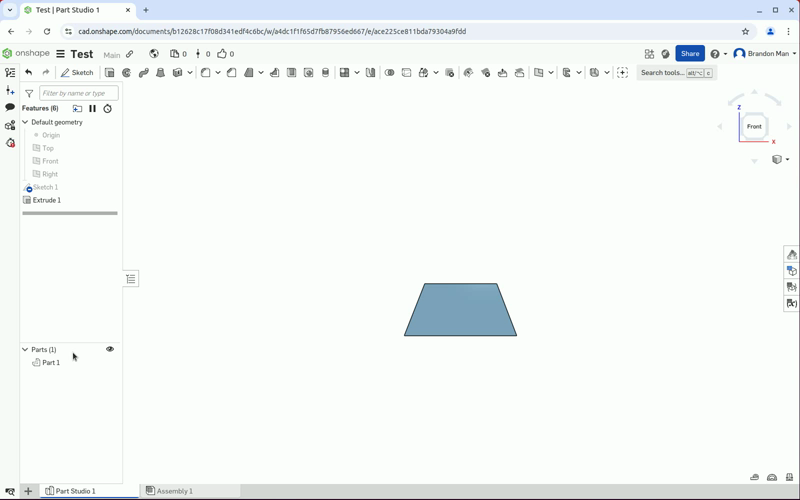
key(shift+p)
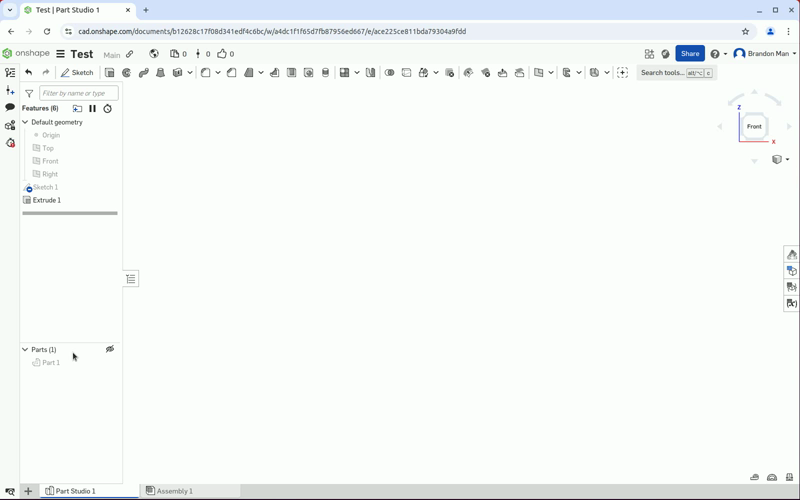
key(space)
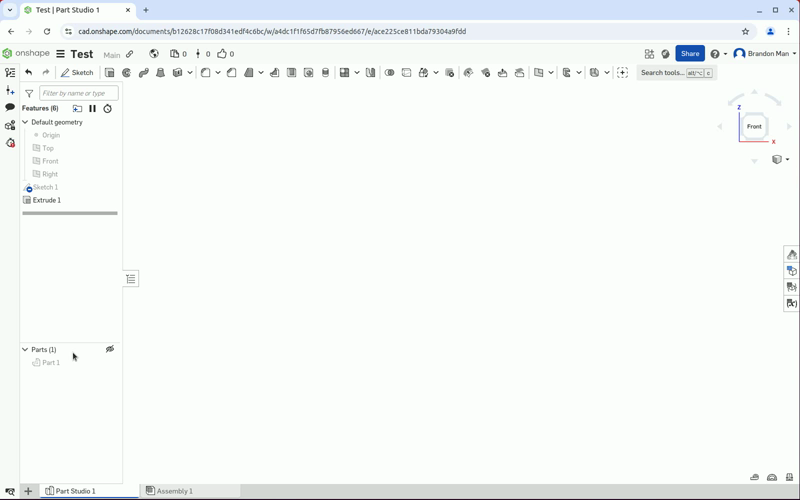
key_down(shift)
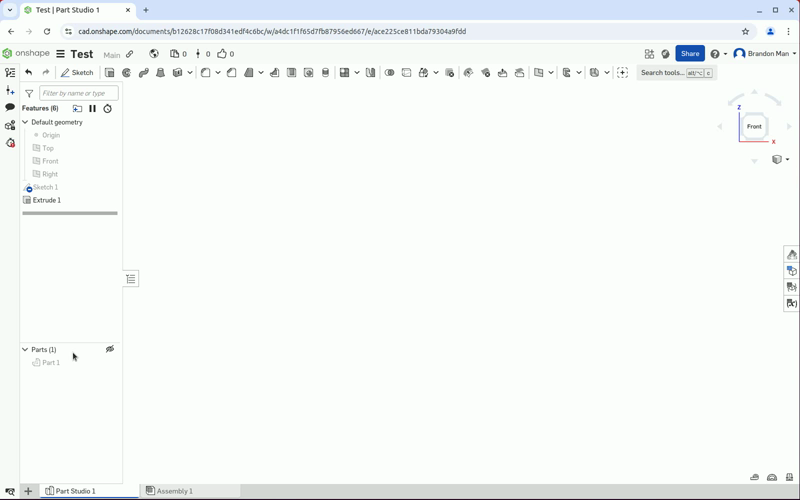
key(down)
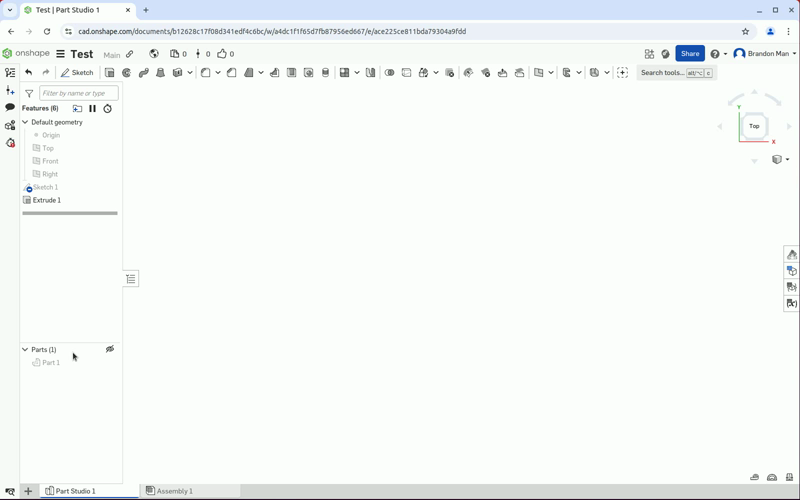
key_up(shift)
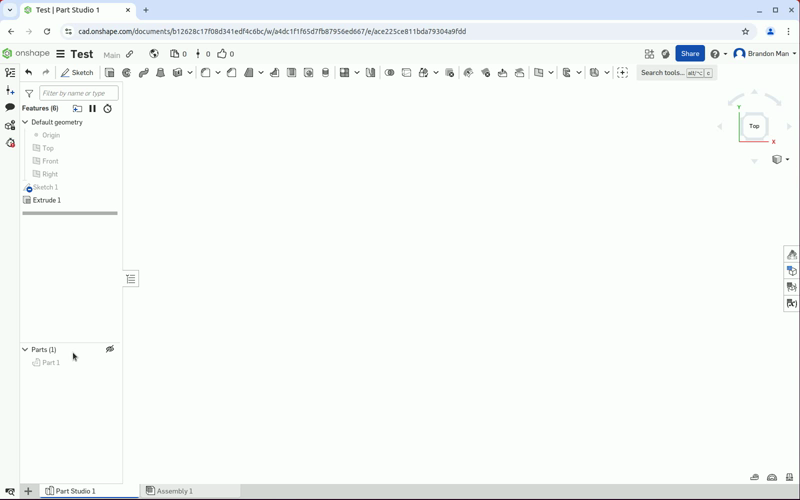
mouse_move(73, 352)
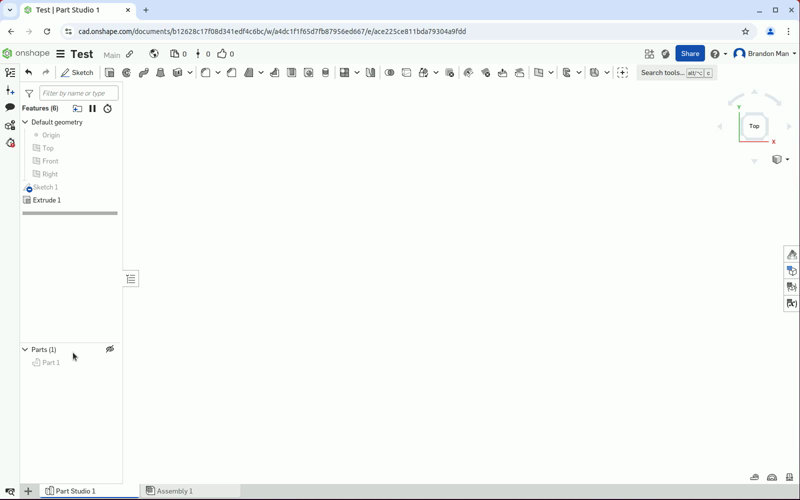
key(shift+y)
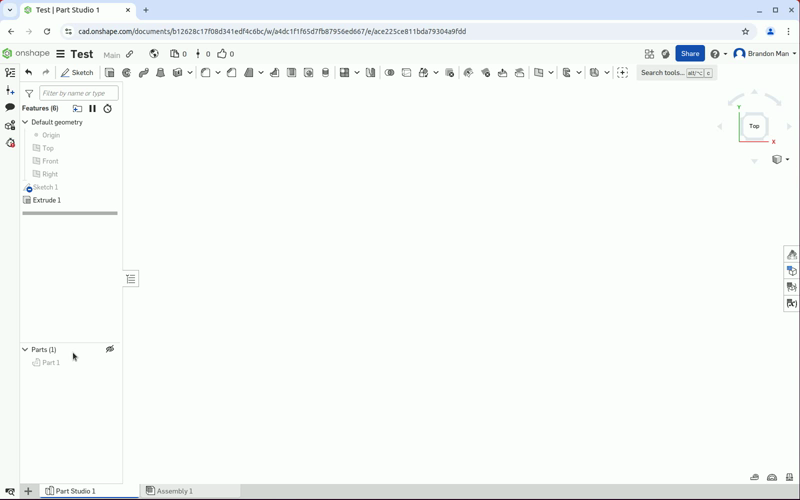
key(shift+s)
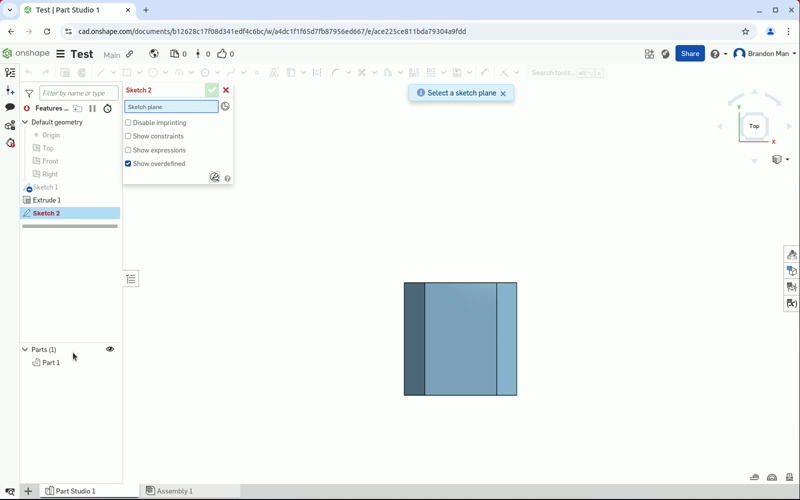
mouse_move(73, 150)
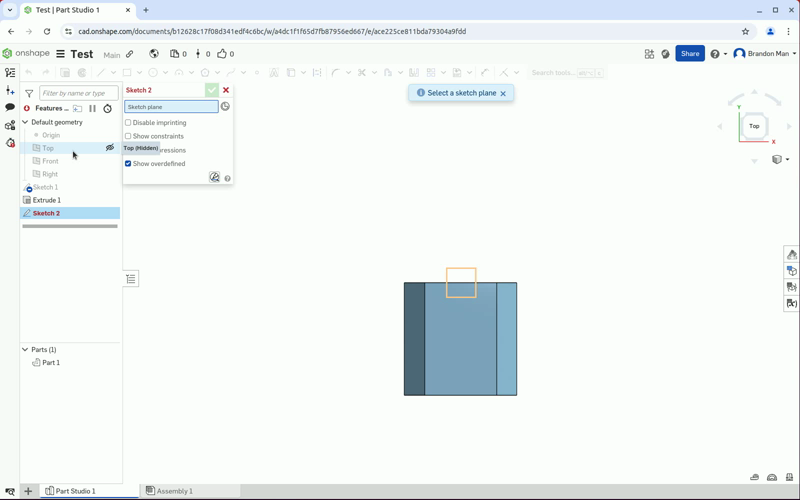
click(73, 150)
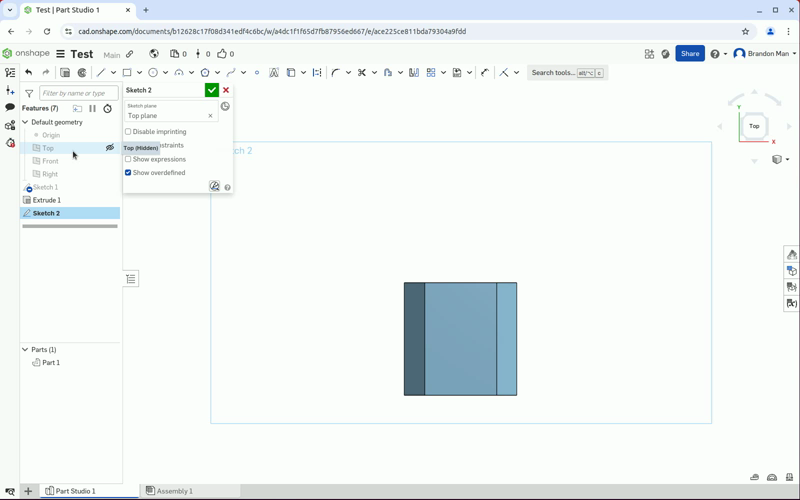
mouse_move(73, 352)
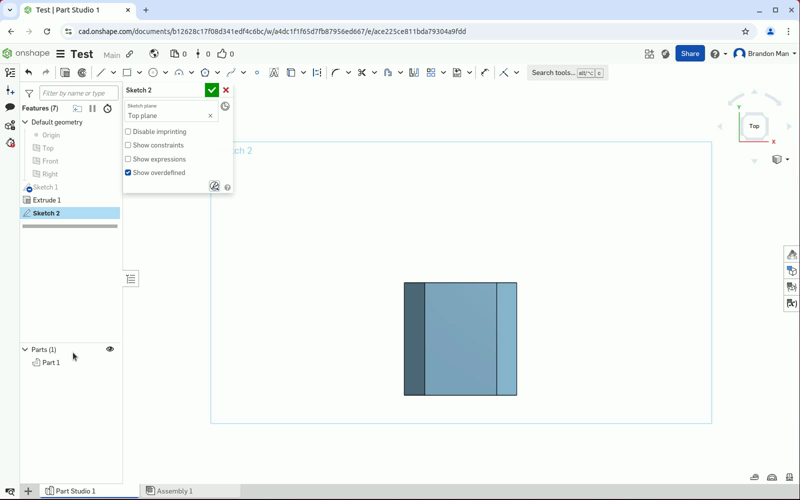
key(y)
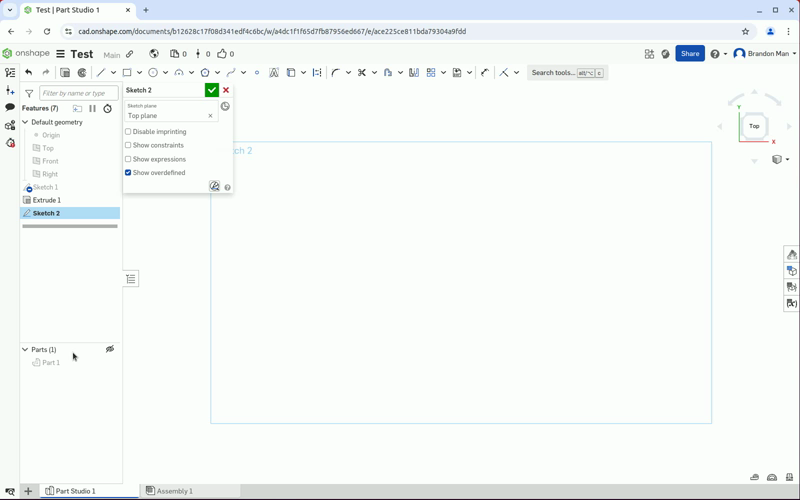
key(c)
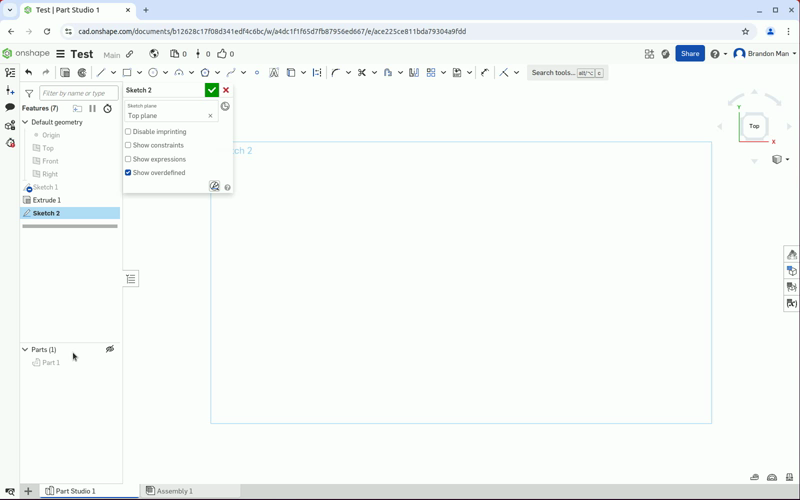
key_down(shift)
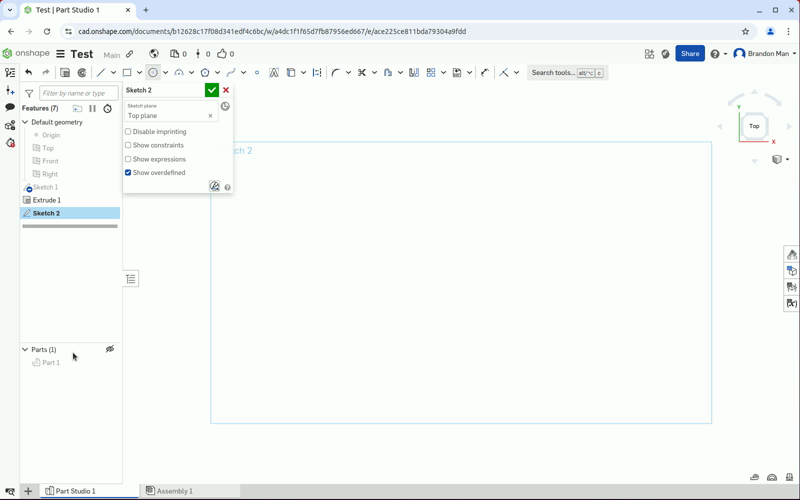
mouse_move(461, 339)
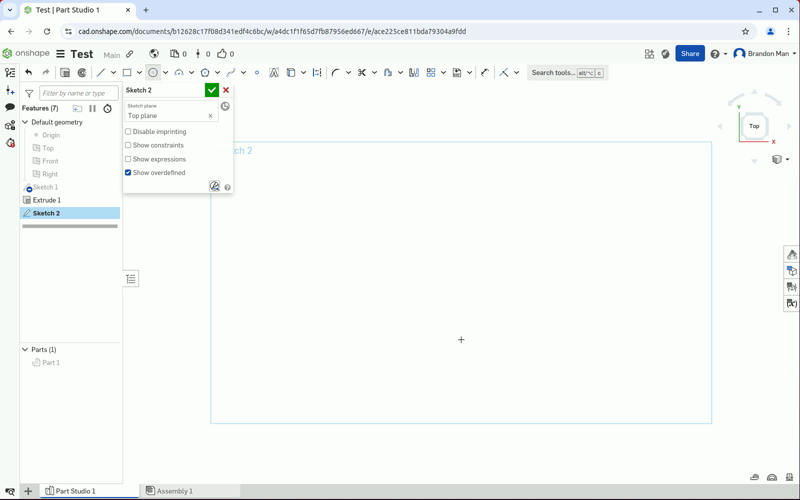
click(461, 339)
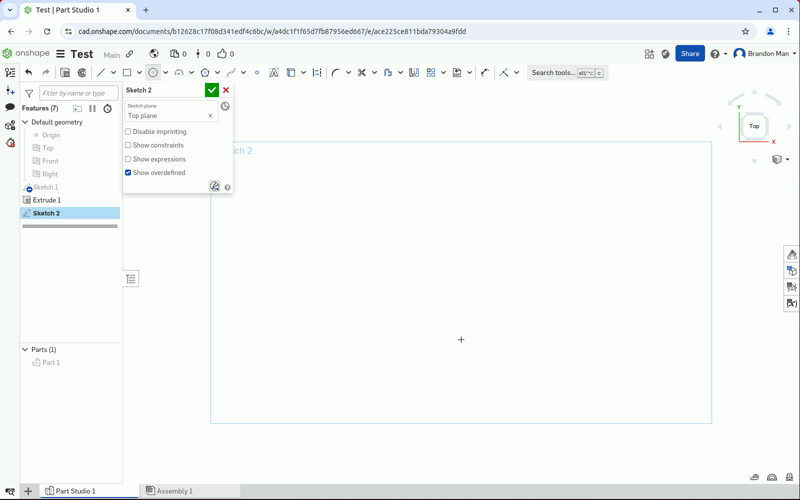
key_up(shift)
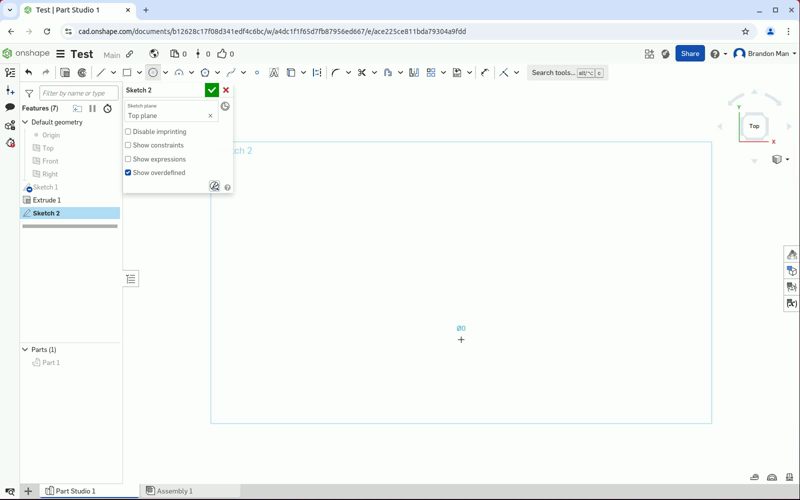
mouse_move(476, 339)
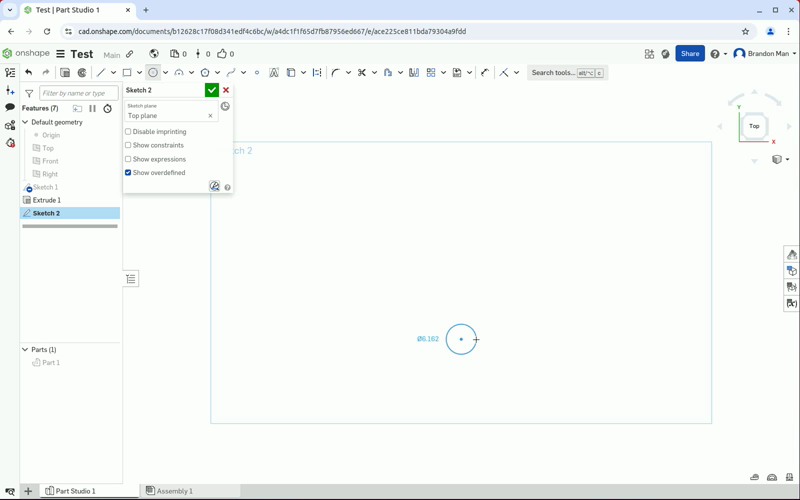
click(476, 339)
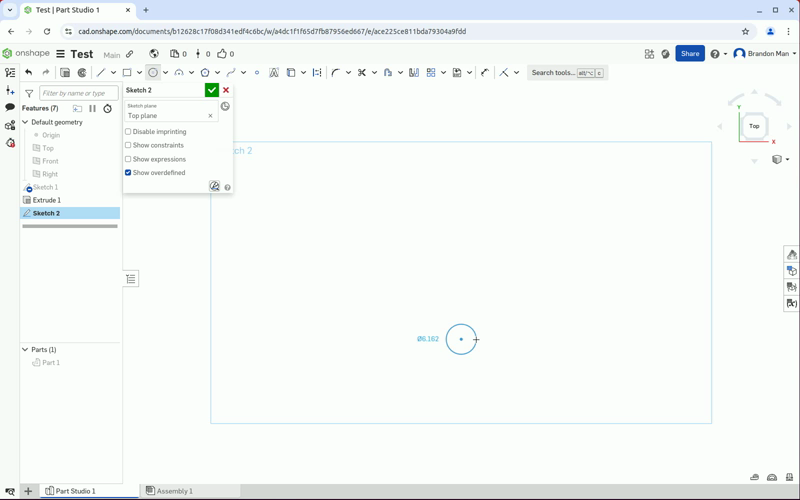
key(esc)
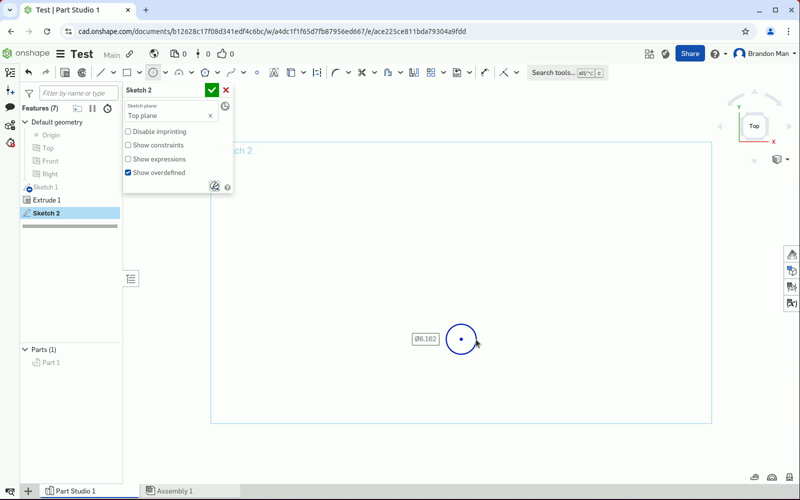
mouse_move(470, 343)
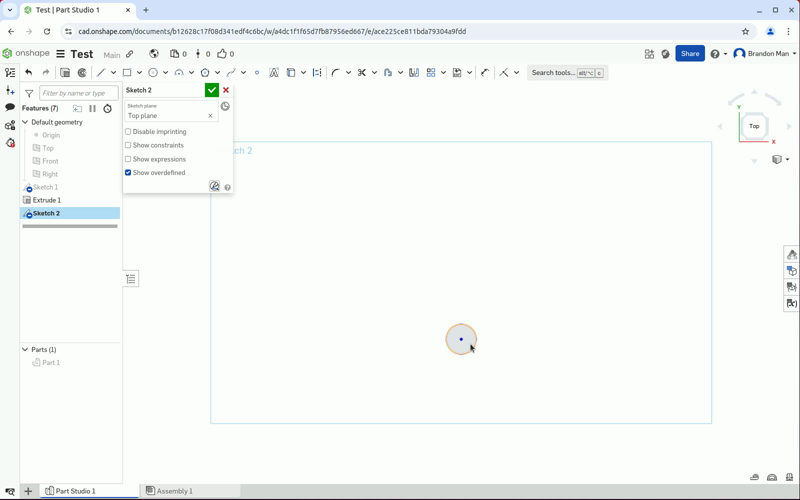
scroll(6)
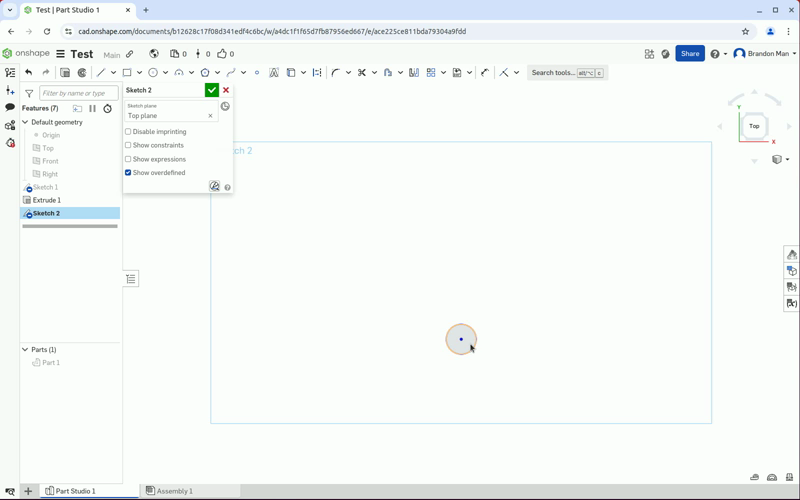
scroll(6)
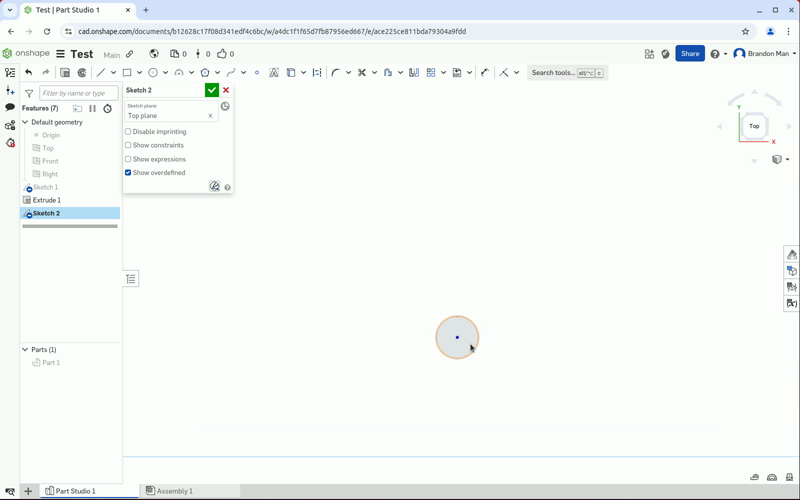
scroll(6)
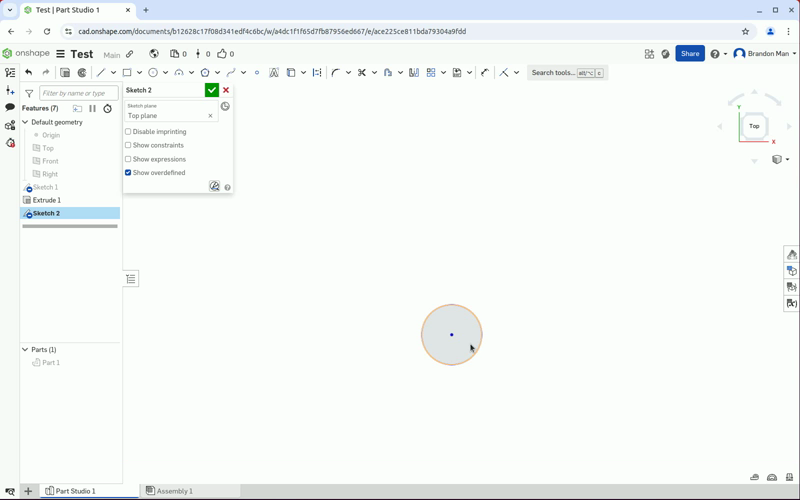
scroll(6)
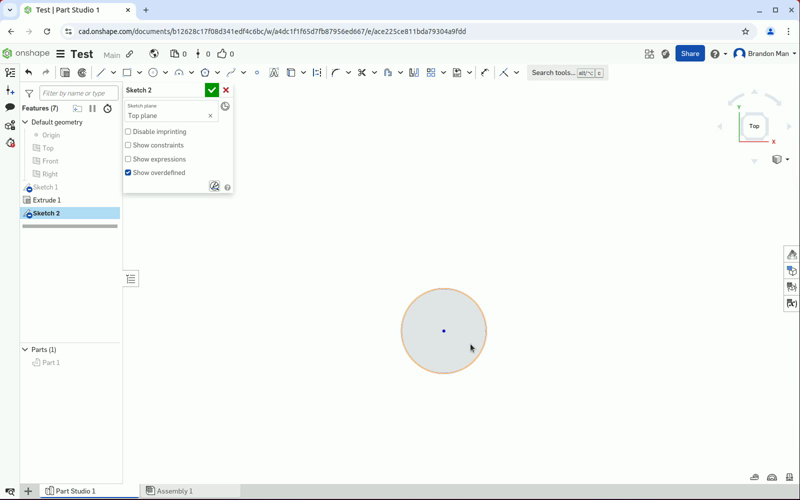
scroll(6)
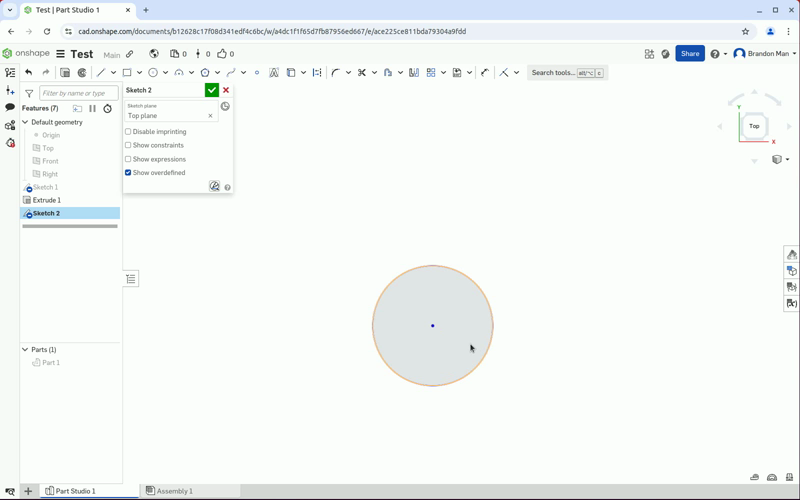
scroll(6)
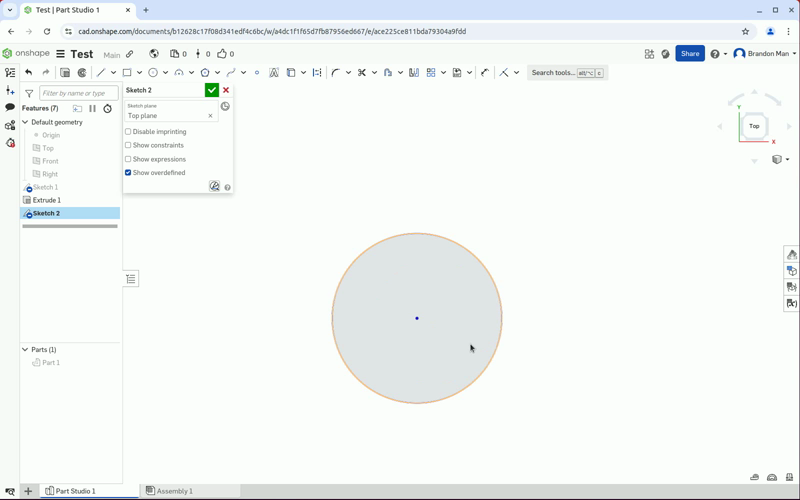
scroll(6)
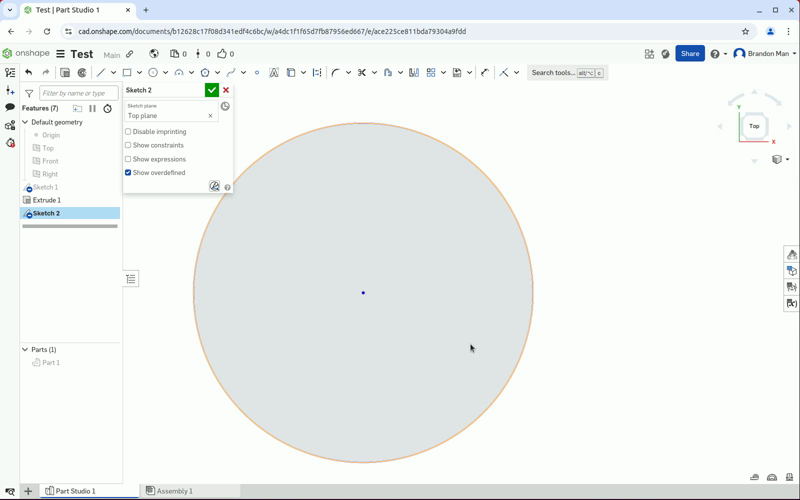
click(470, 343)
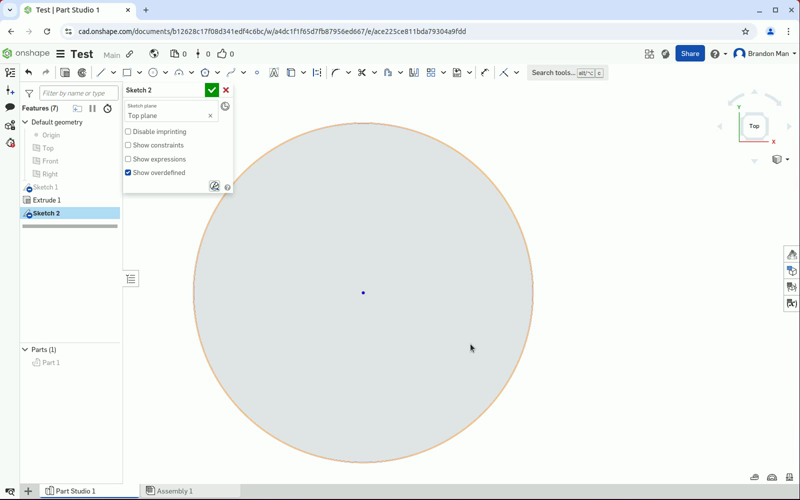
scroll(-6)
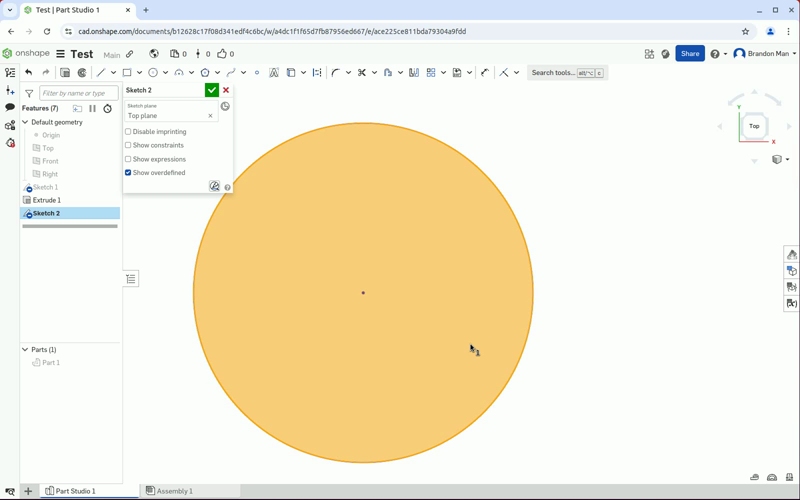
scroll(-6)
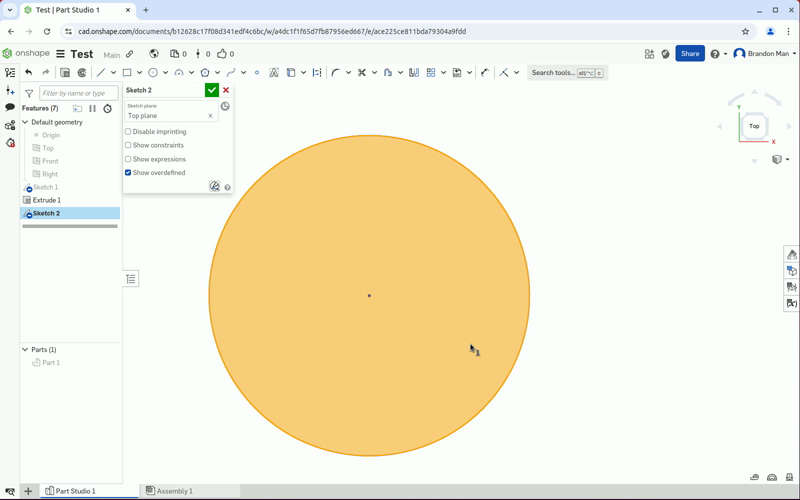
scroll(-6)
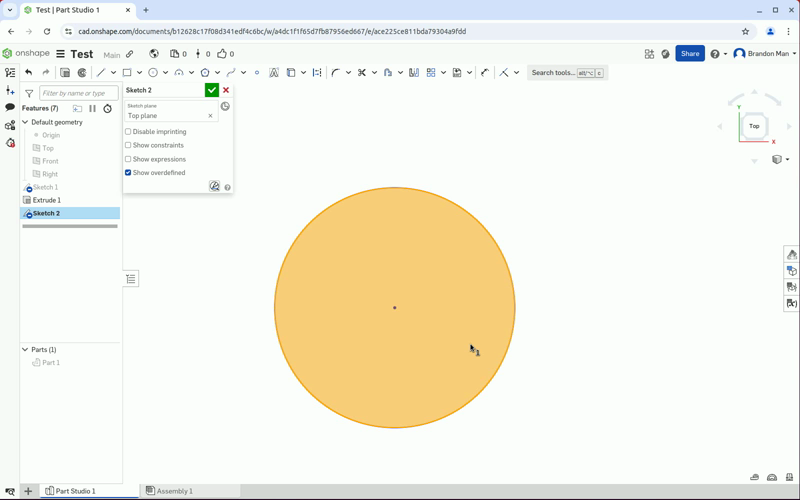
scroll(-6)
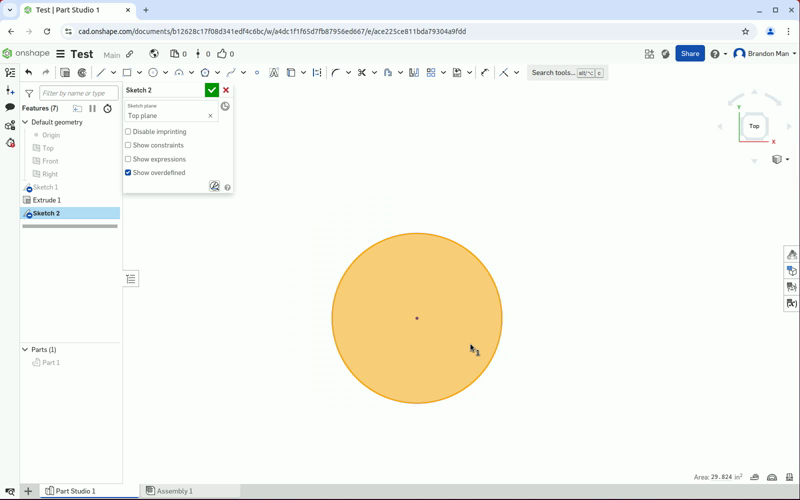
scroll(-6)
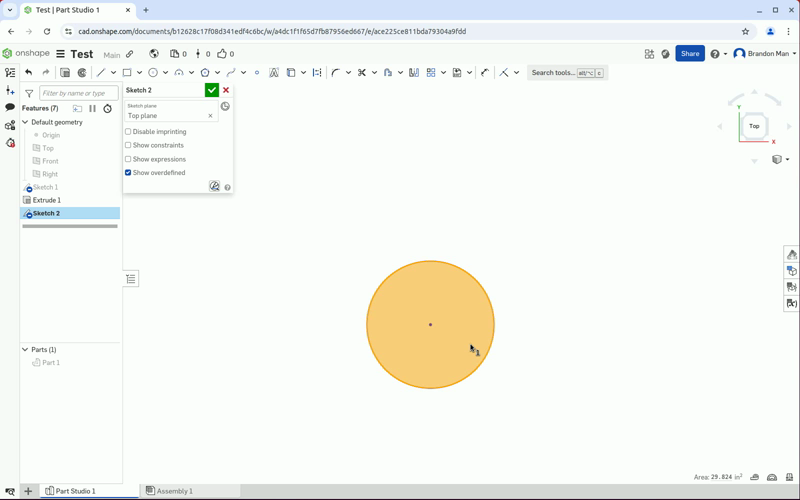
scroll(-6)
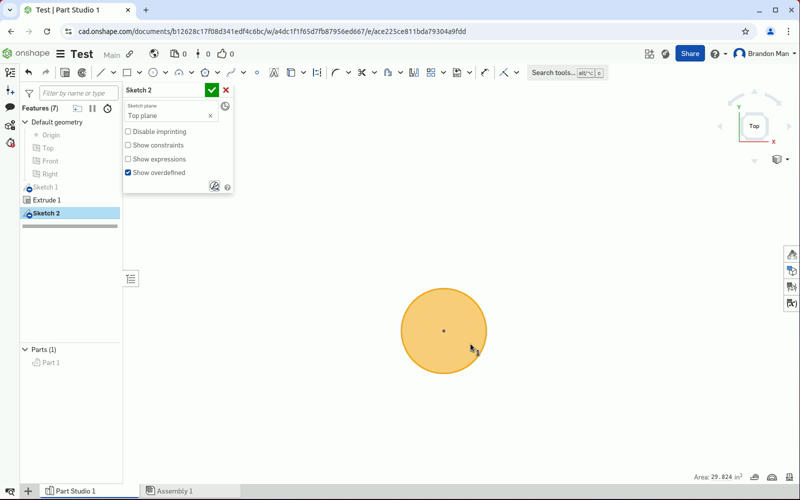
scroll(-6)
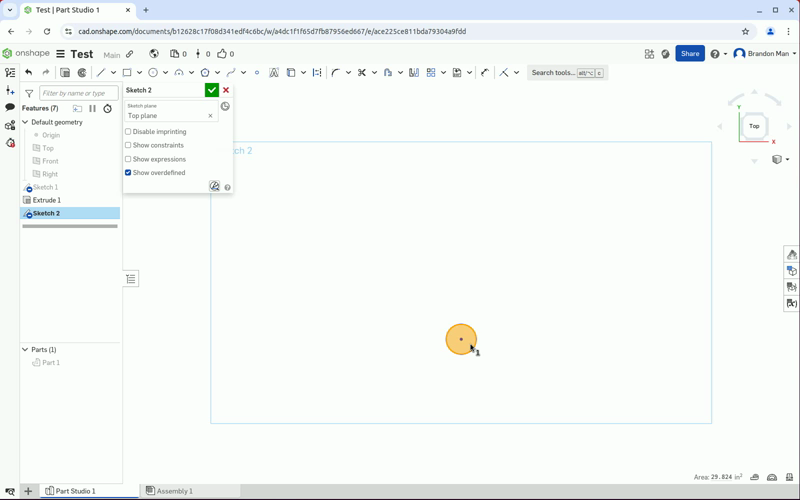
mouse_move(73, 352)
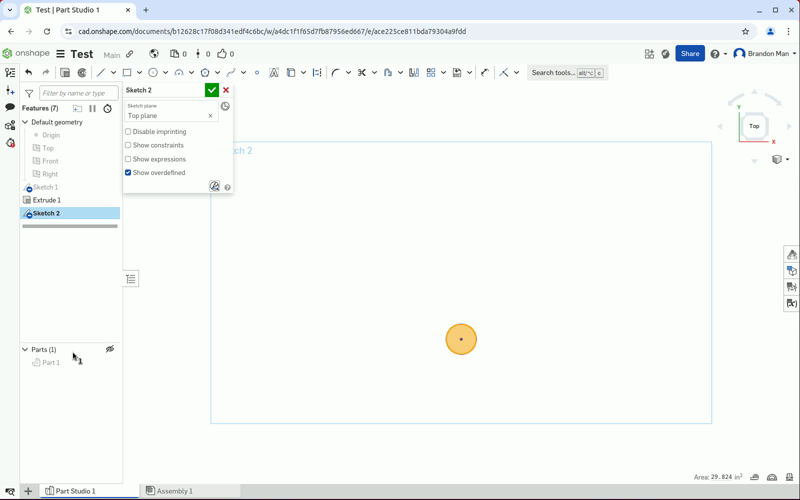
key(shift+y)
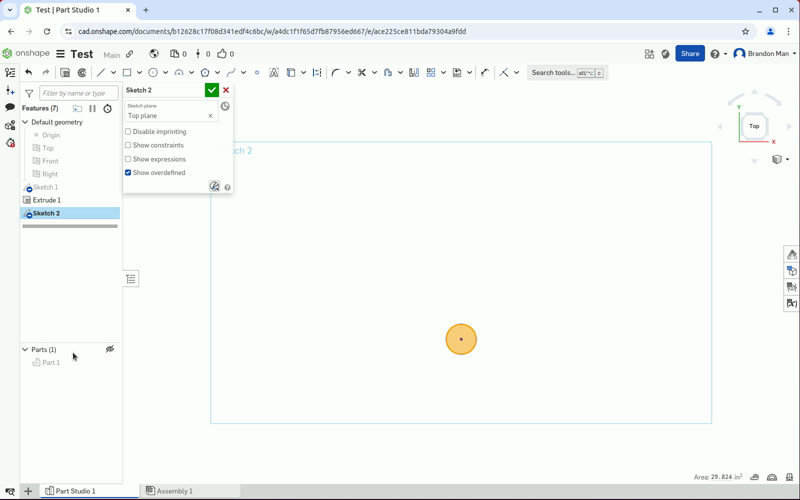
key(shift+e)
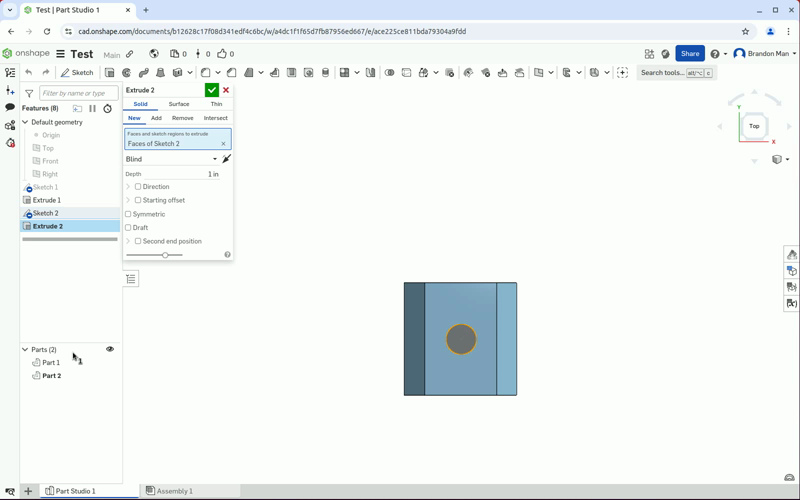
mouse_move(143, 106)
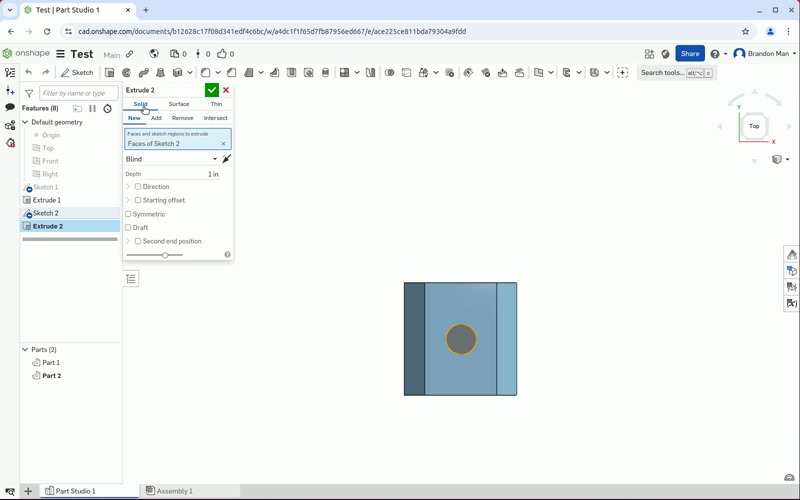
click(143, 106)
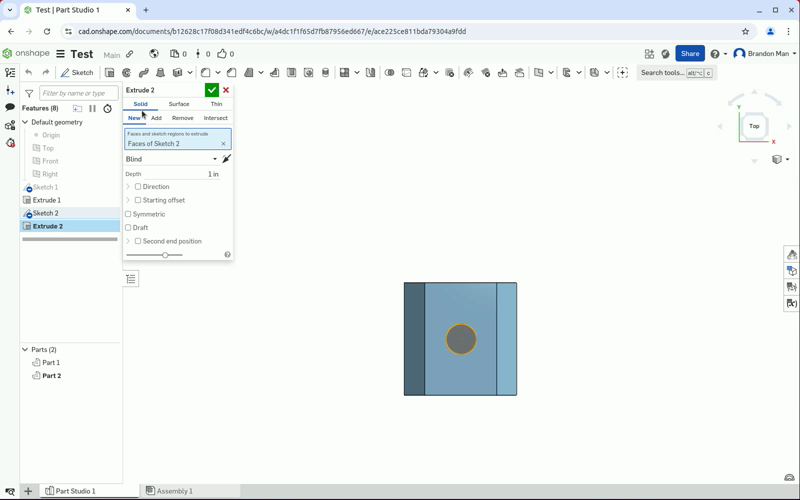
mouse_move(137, 120)
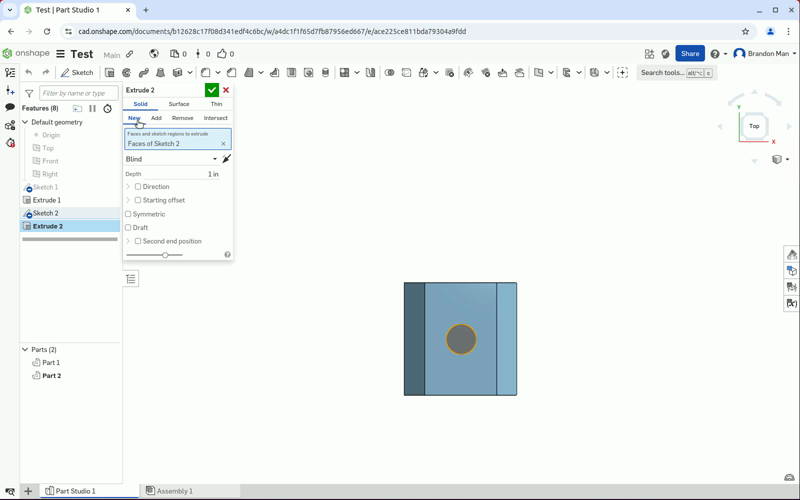
click(137, 120)
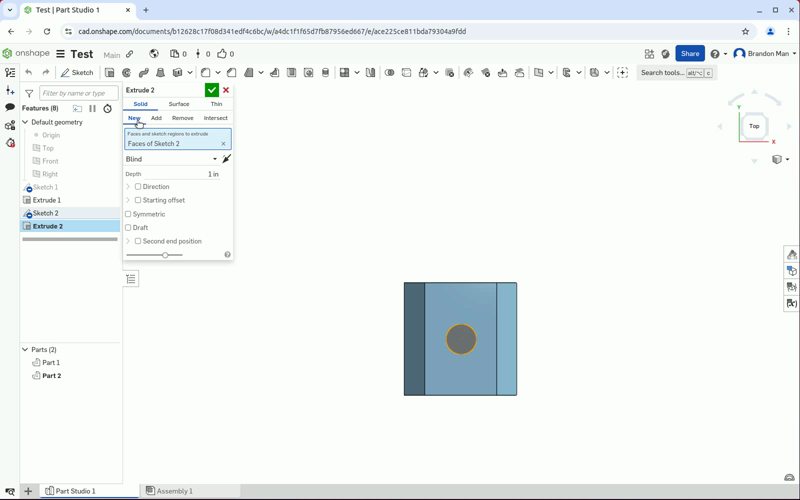
key(tab, 4)
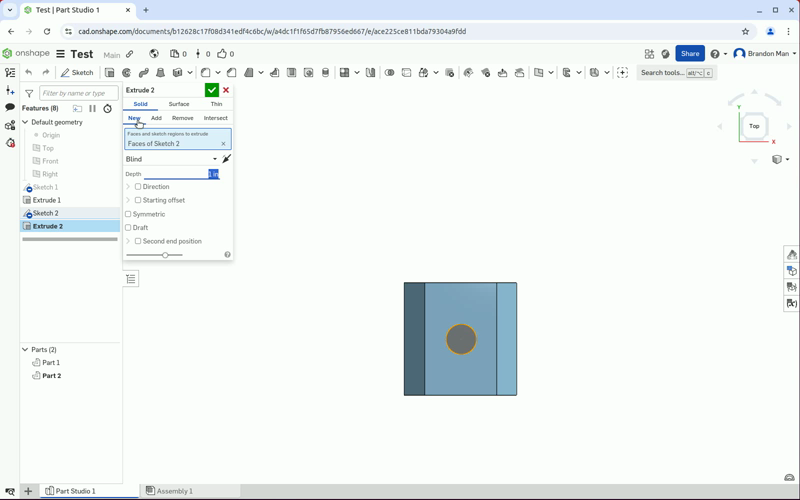
text(5.777)
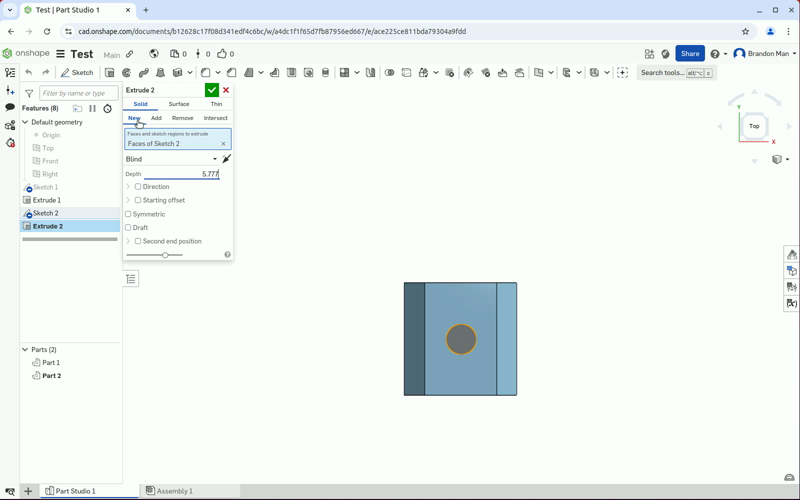
key(enter)
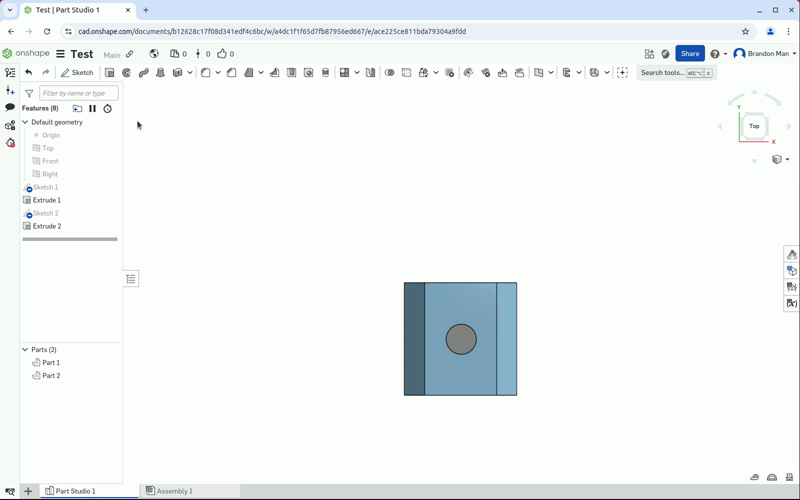
key(shift+h)
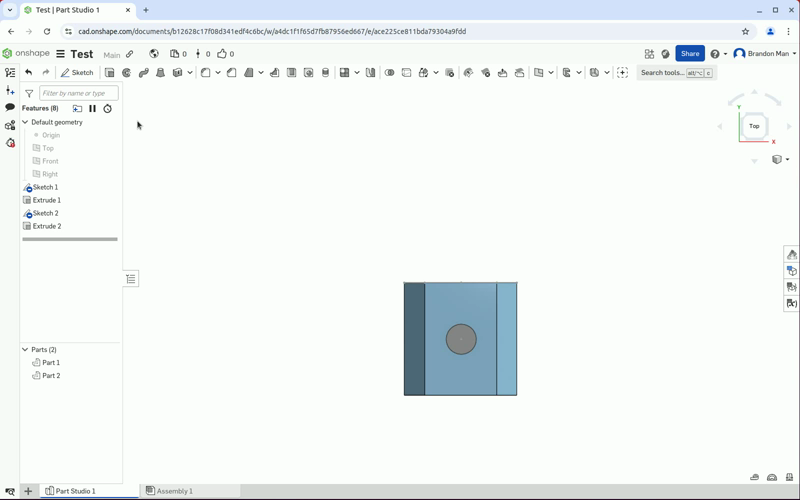
key(shift+h)
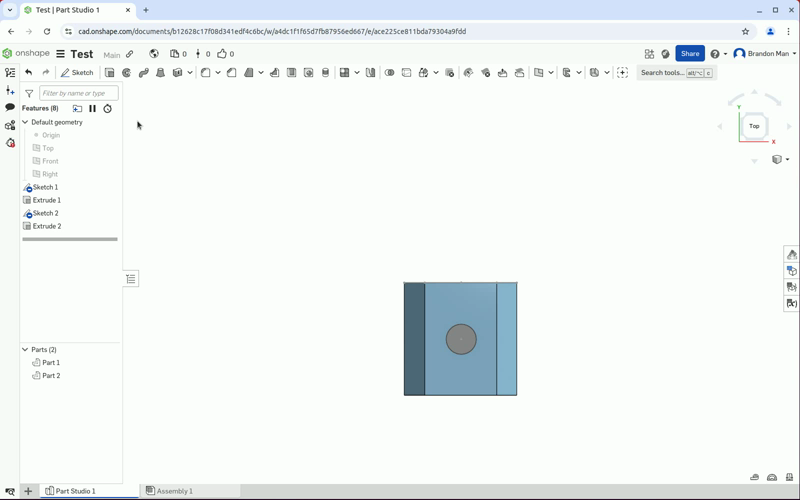
key(shift+7)
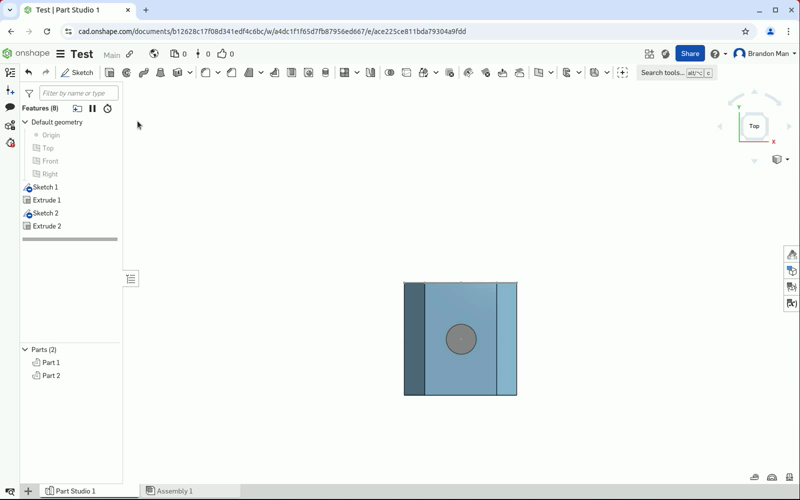
key(up, 3)
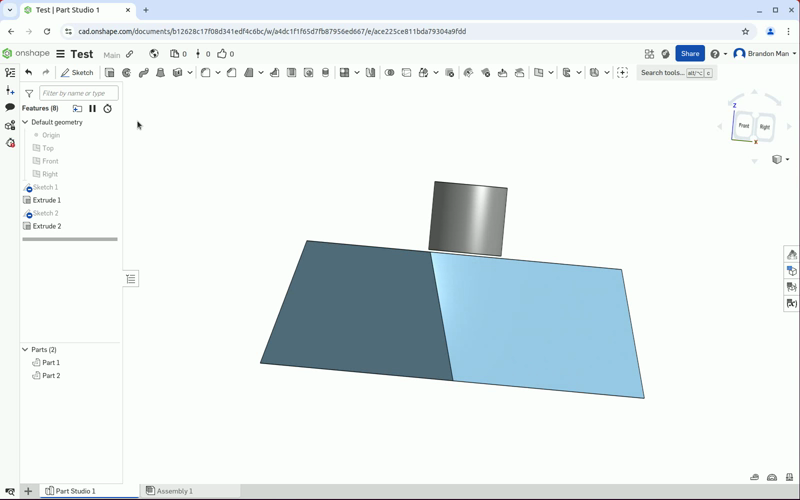
key(left, 3)
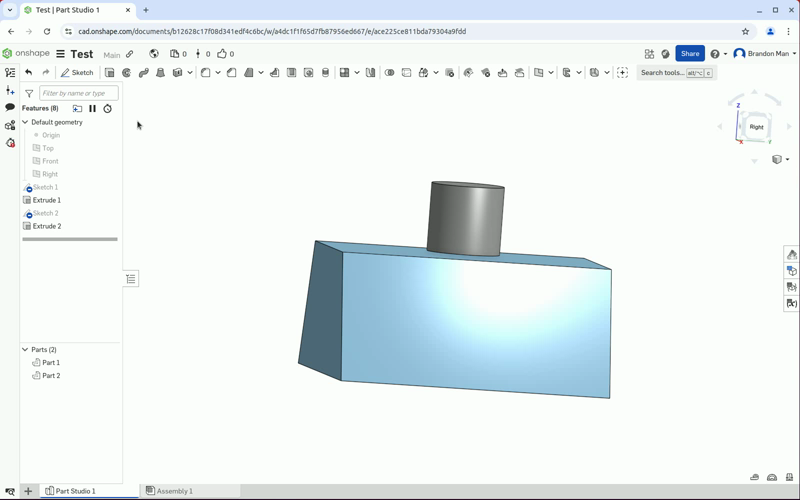
key(right, 3)
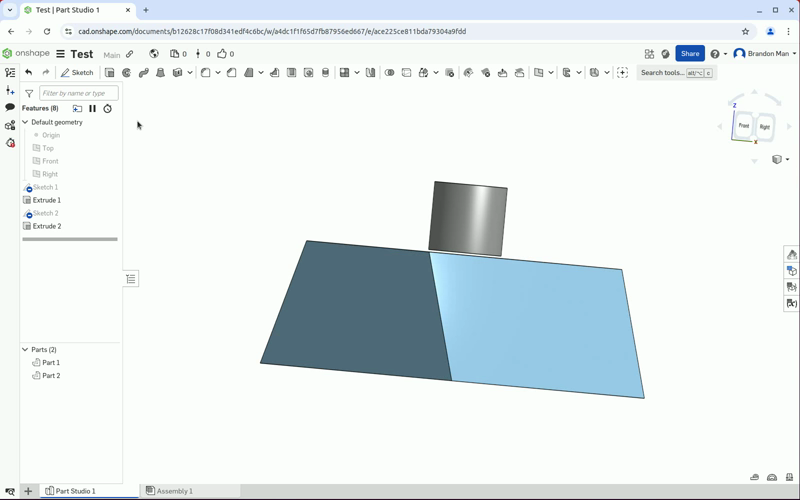
key(down, 3)
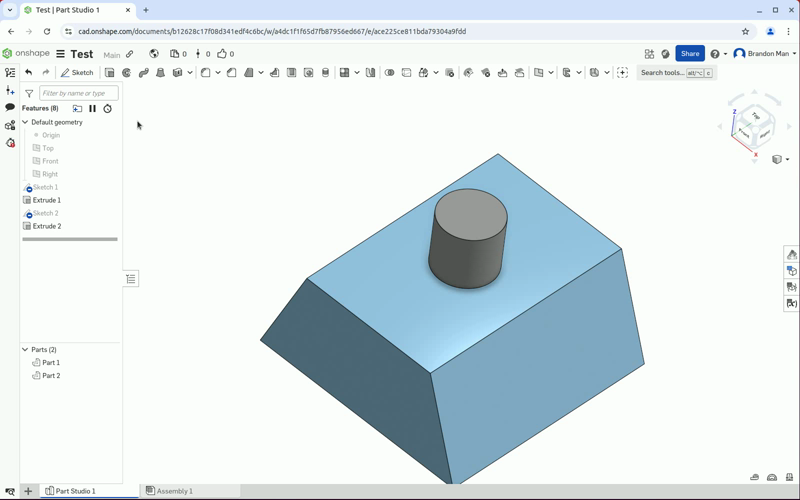
mouse_move(73, 189)
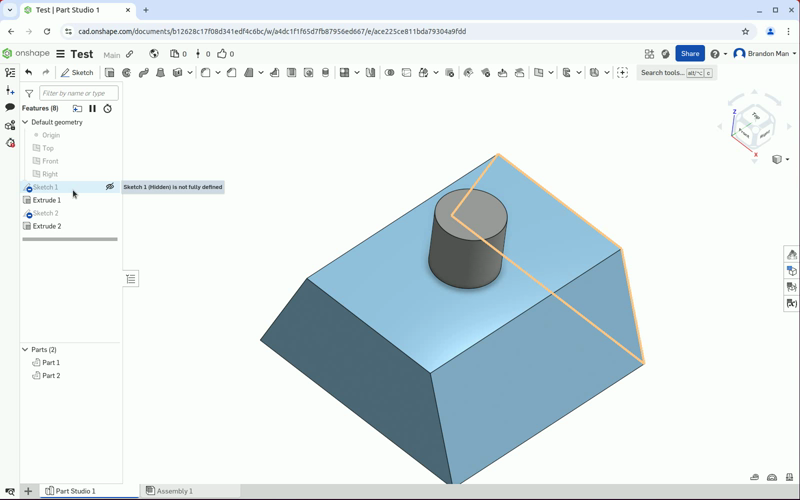
click(73, 189)